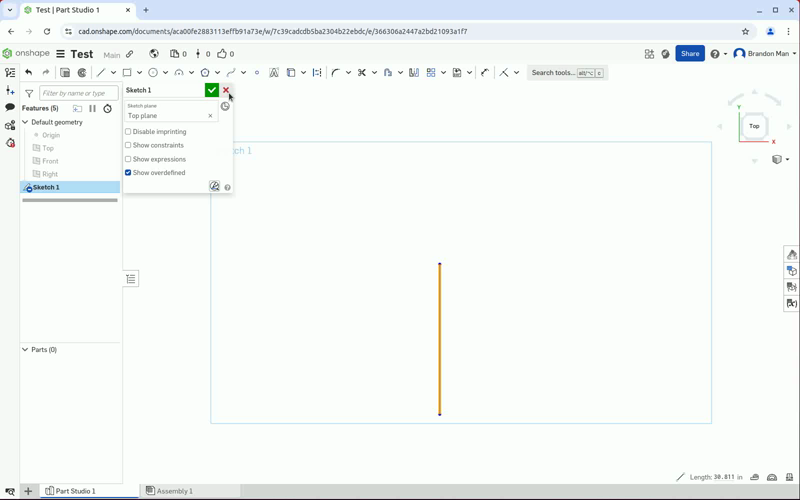
key(shift+h)
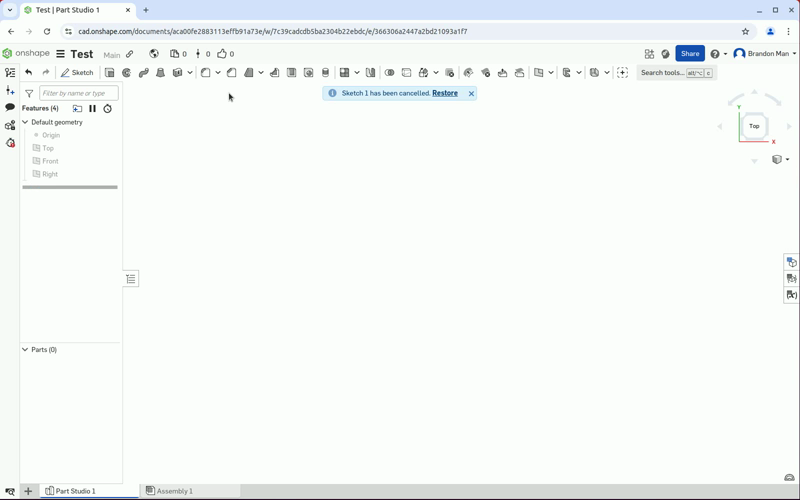
mouse_move(73, 352)
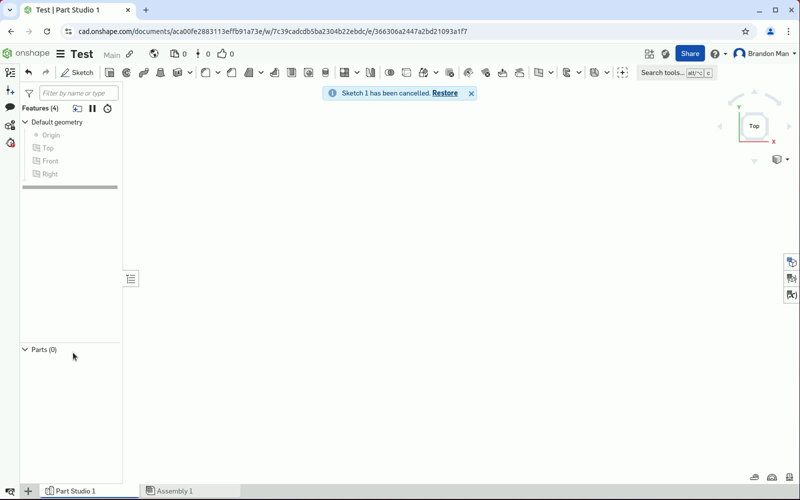
key(y)
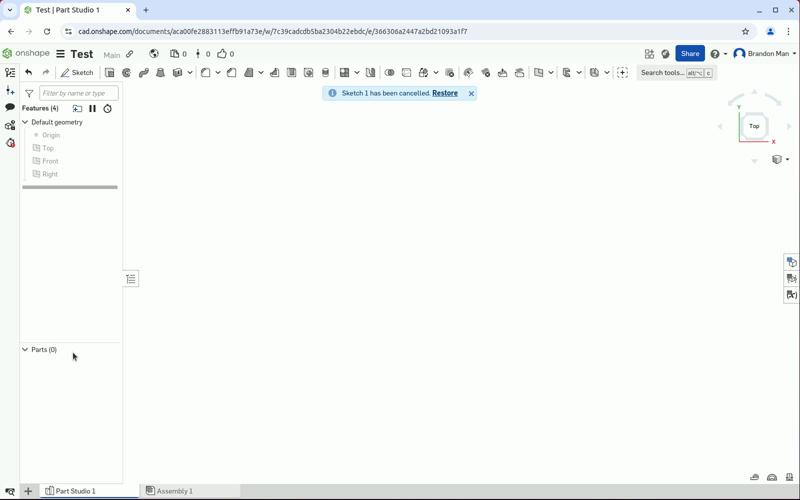
key(shift+p)
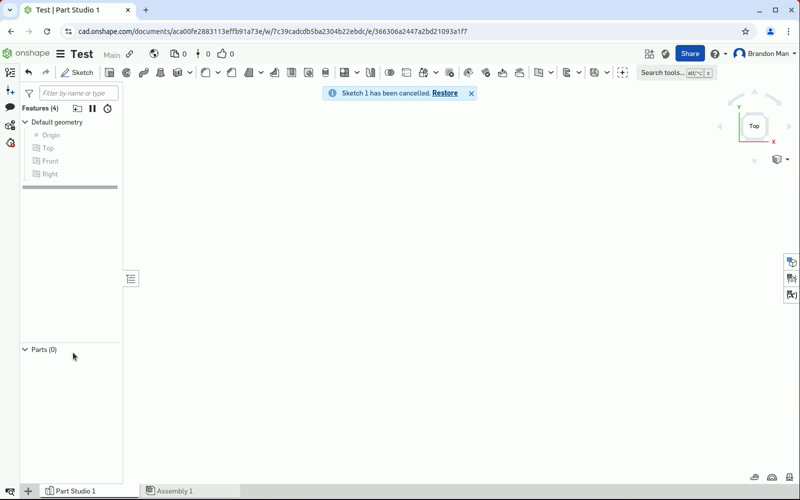
key(space)
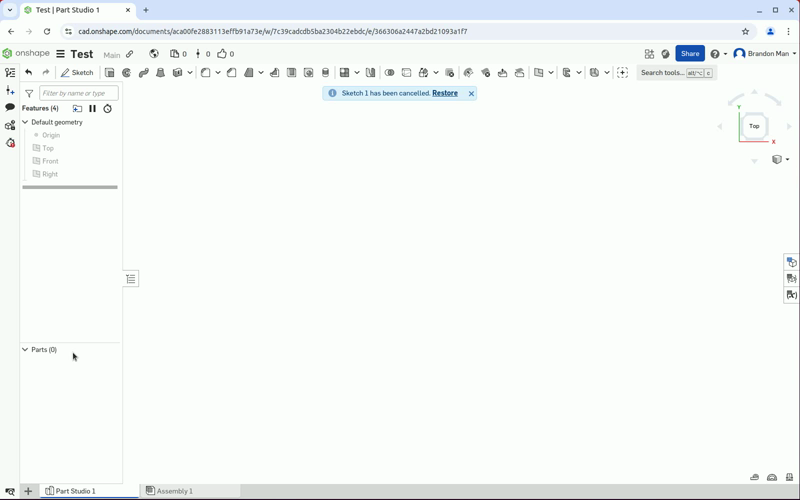
key_down(shift)
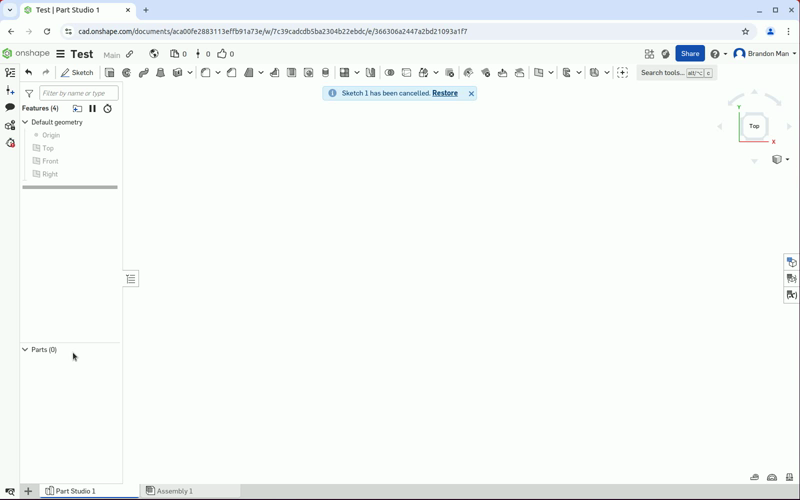
key(up)
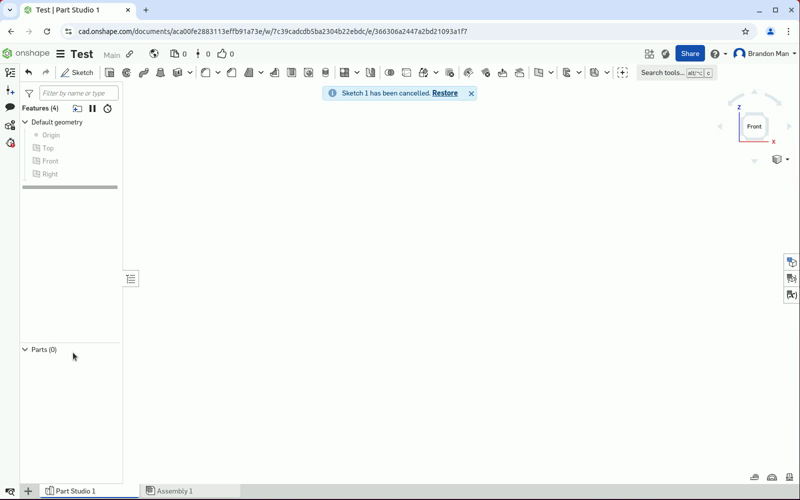
key_up(shift)
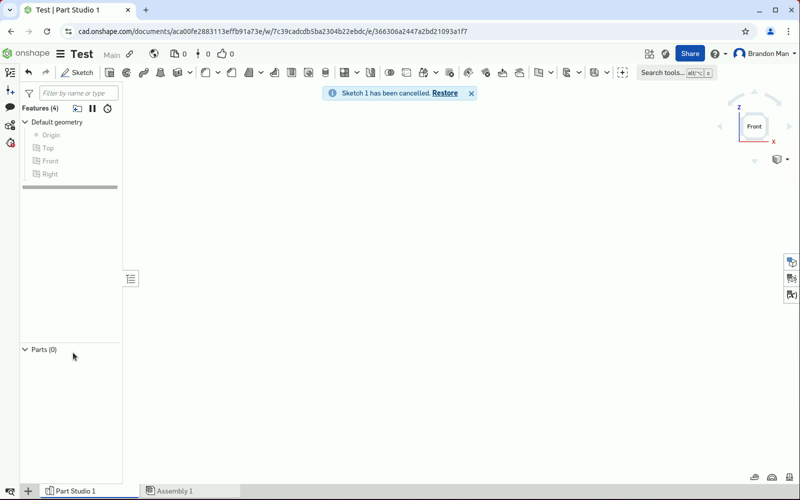
mouse_move(73, 352)
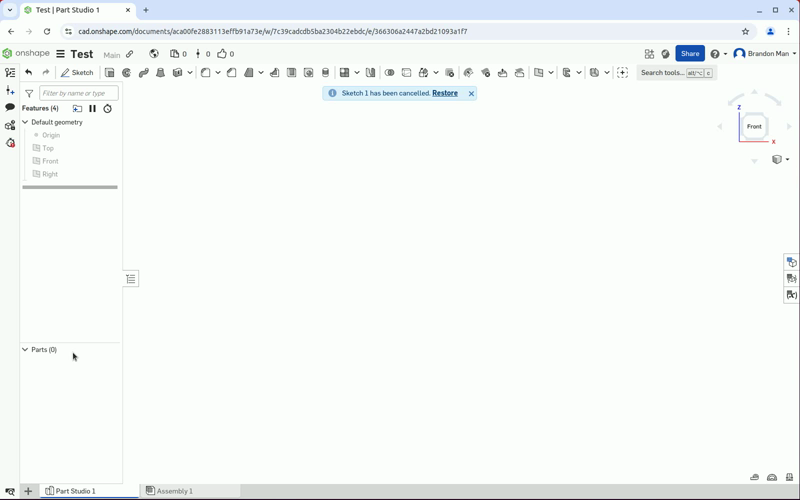
key(shift+y)
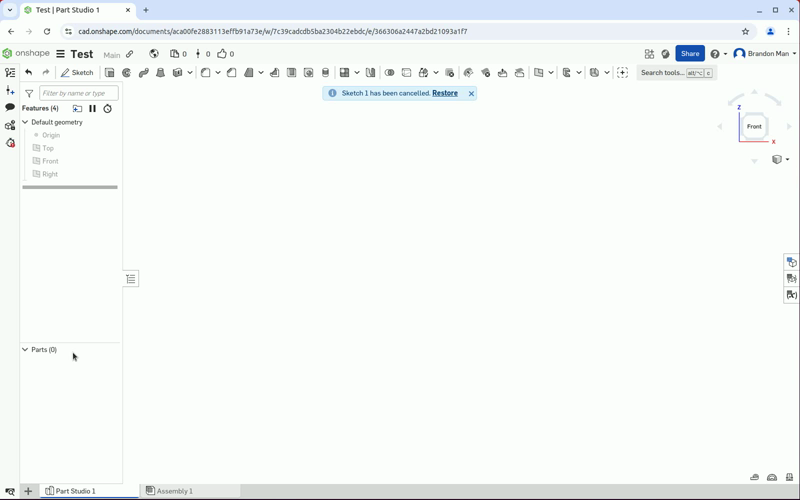
key(shift+s)
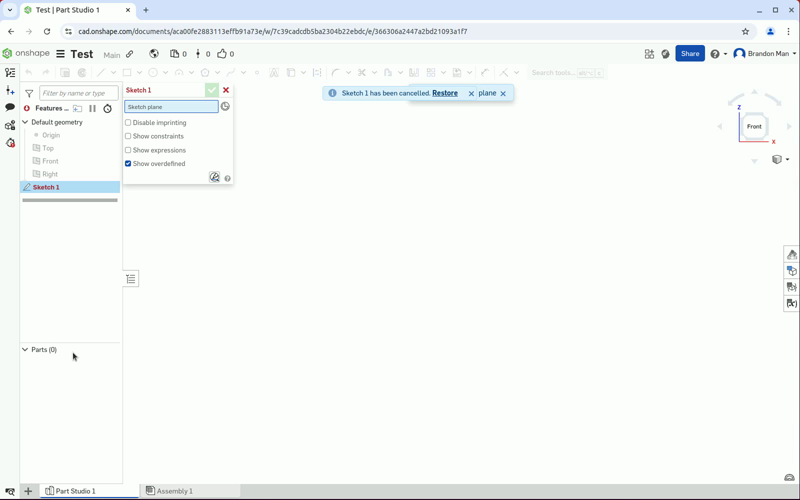
mouse_move(73, 163)
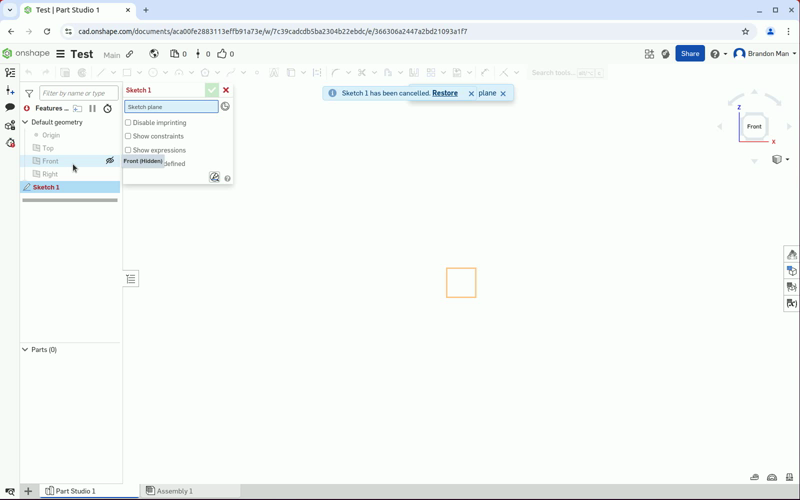
click(73, 163)
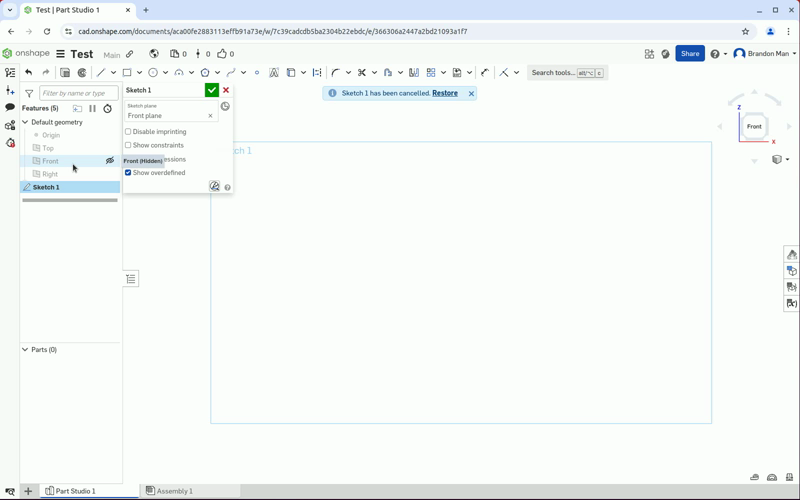
mouse_move(73, 352)
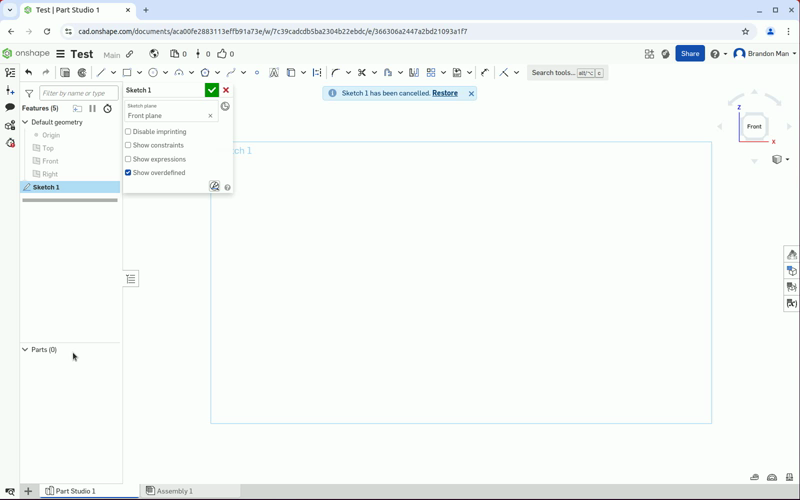
key(y)
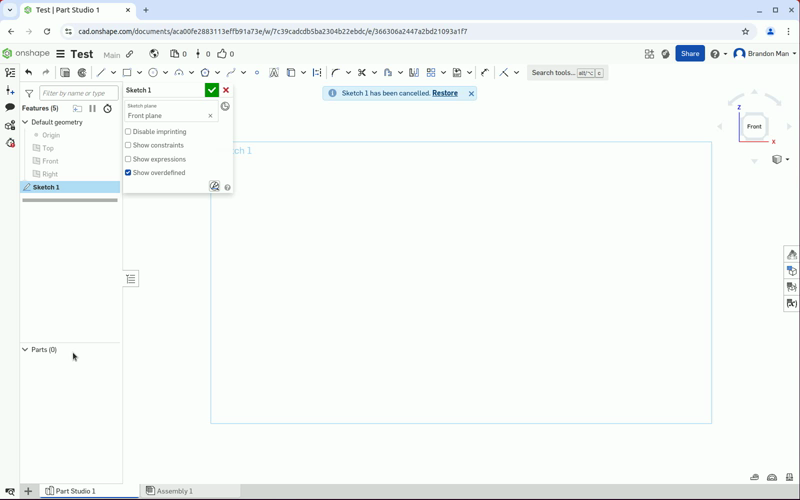
key(c)
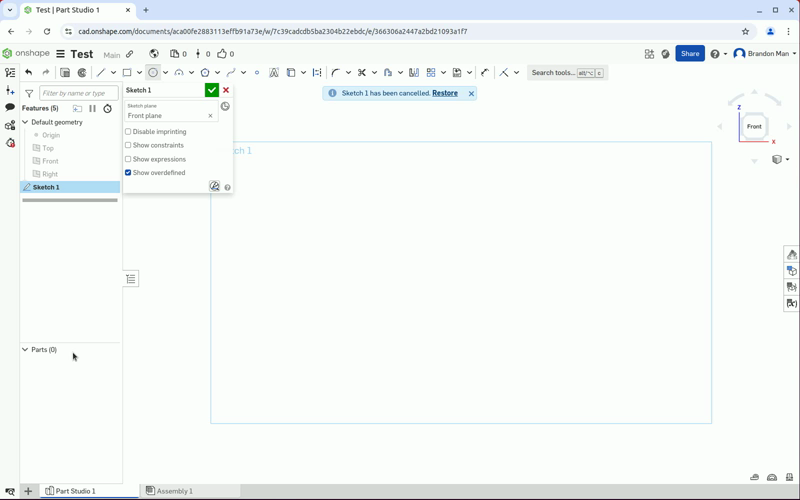
key_down(shift)
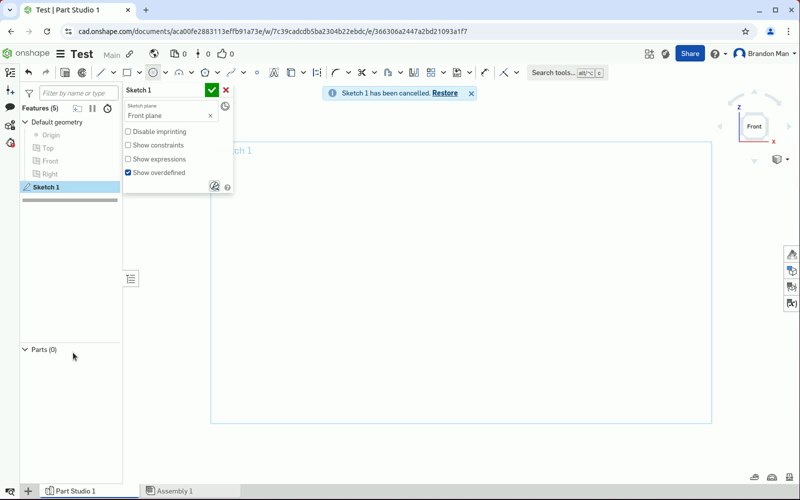
mouse_move(461, 282)
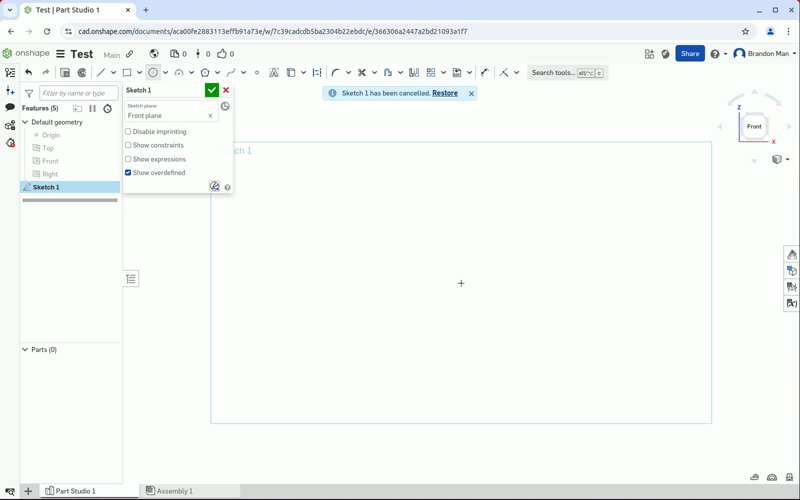
click(461, 282)
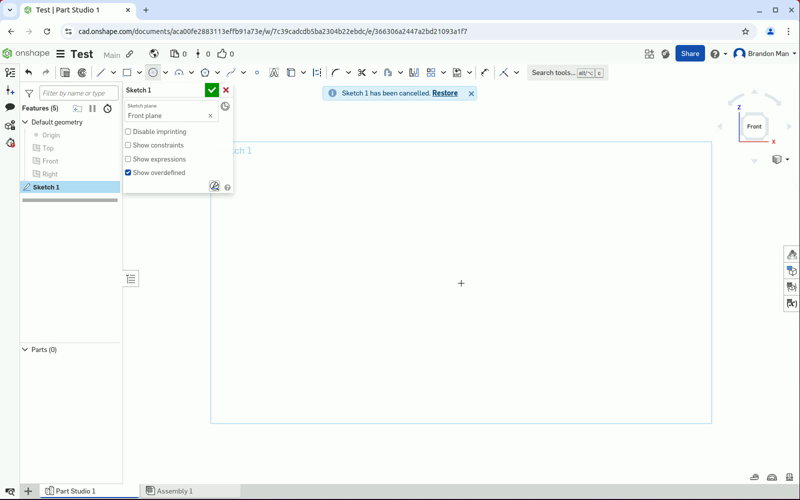
key_up(shift)
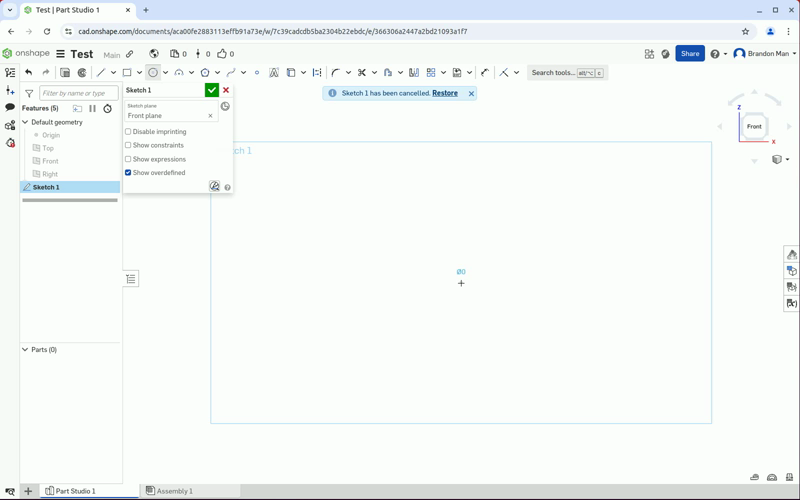
mouse_move(574, 282)
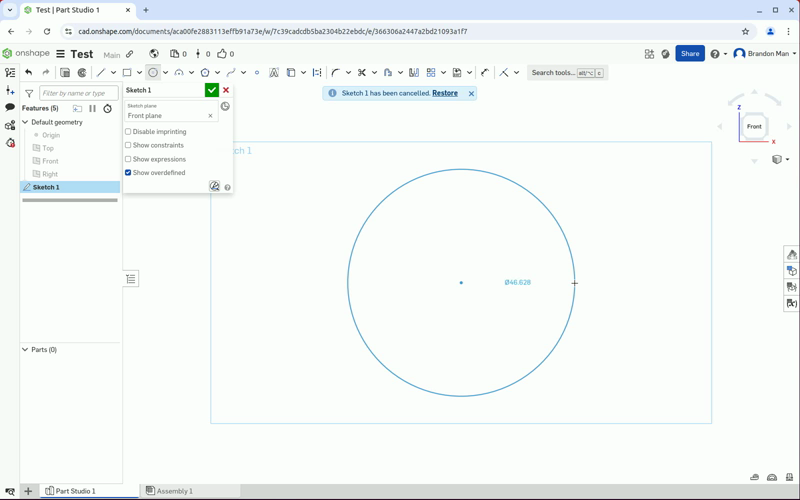
click(574, 282)
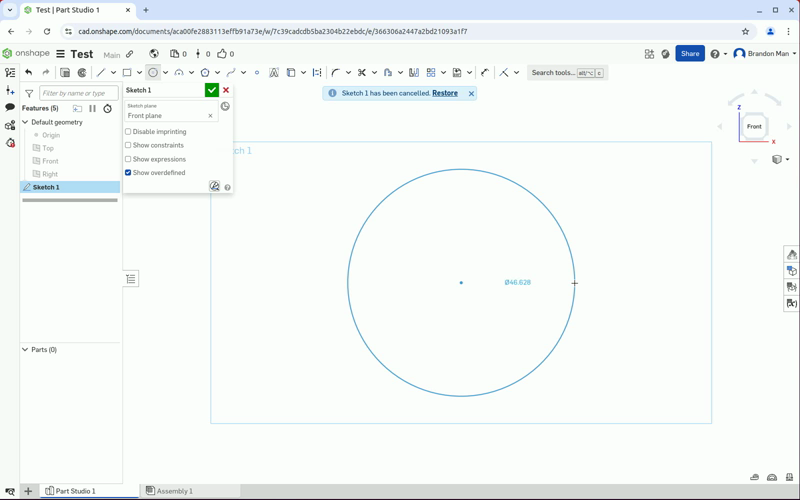
key(esc)
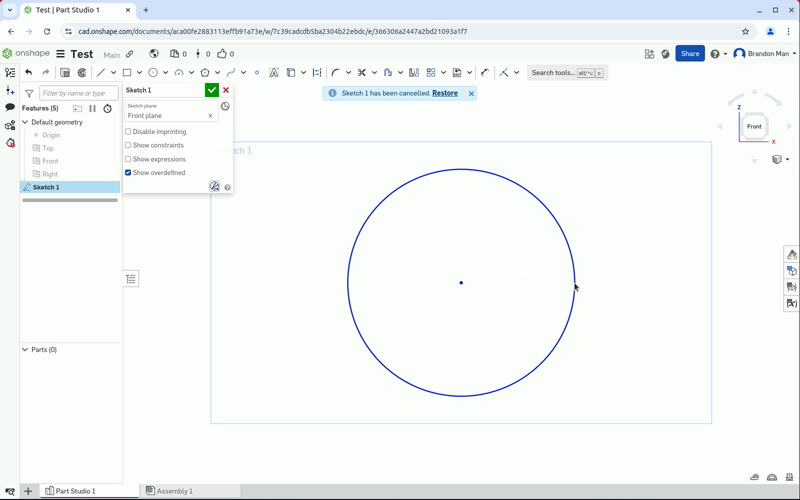
key(c)
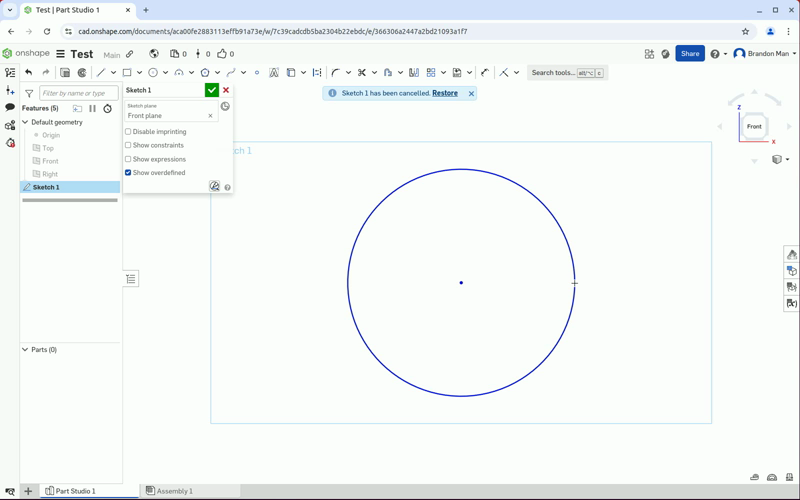
key_down(shift)
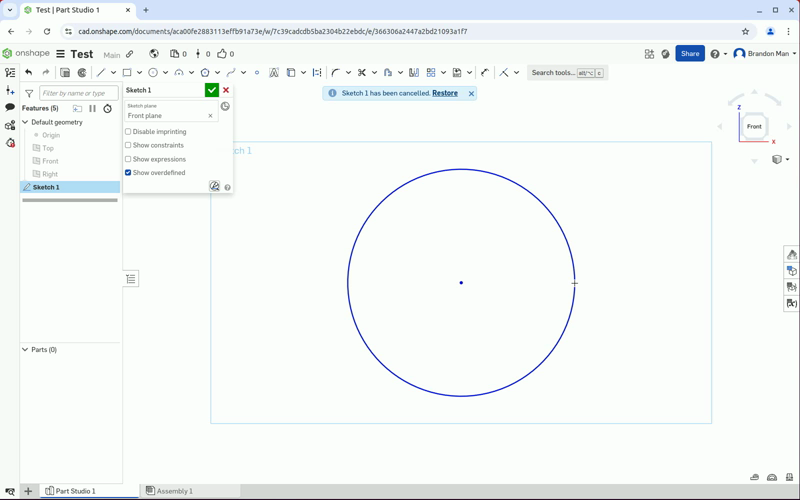
mouse_move(461, 282)
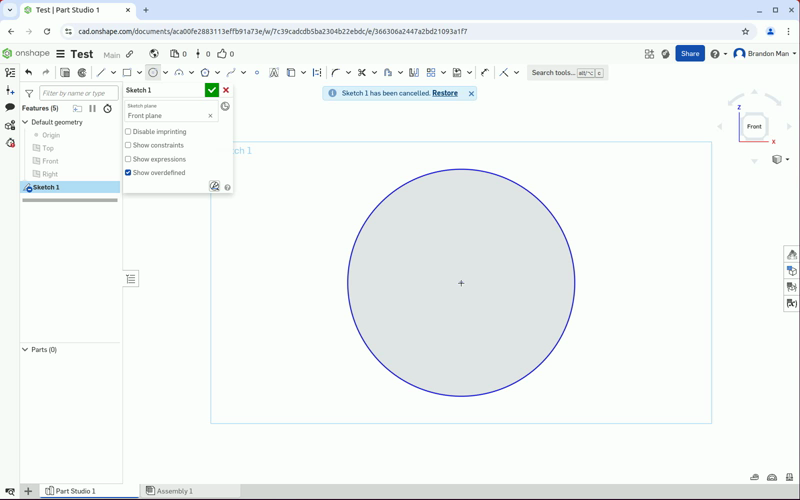
click(461, 282)
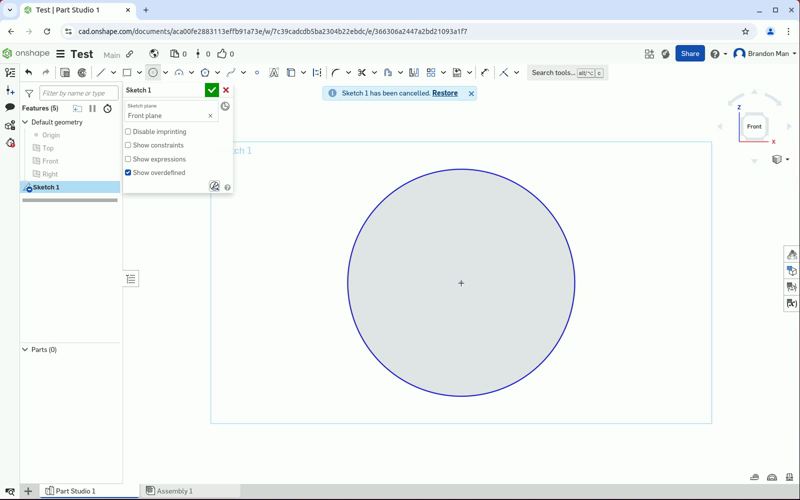
key_up(shift)
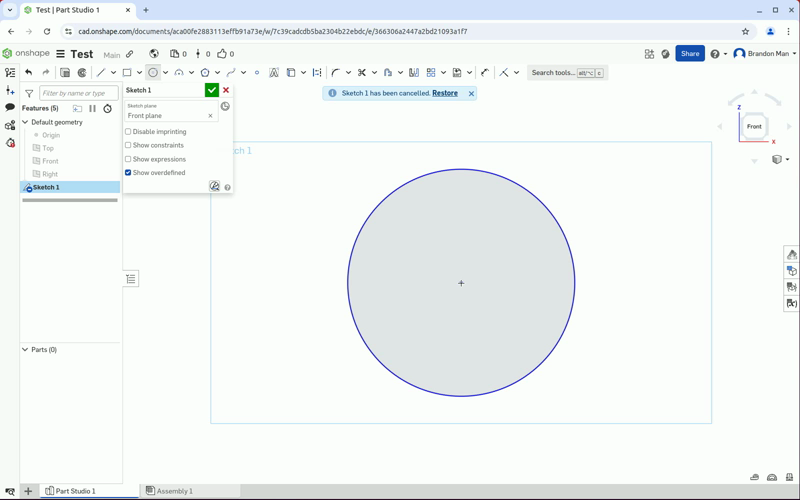
mouse_move(529, 282)
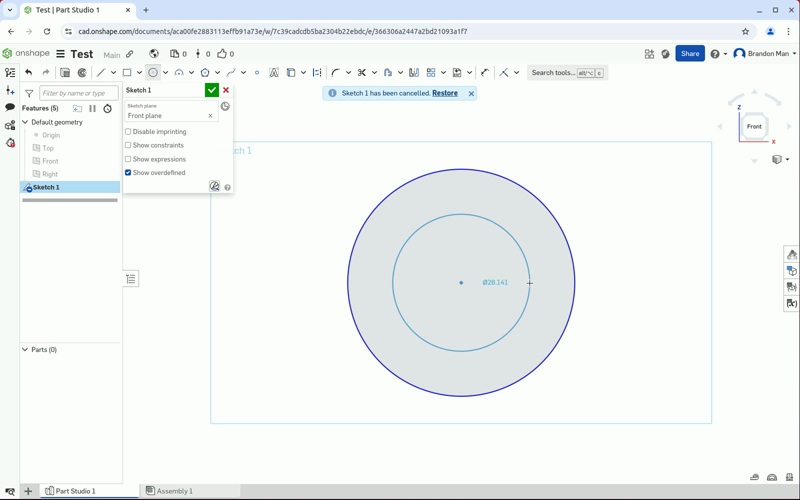
click(529, 282)
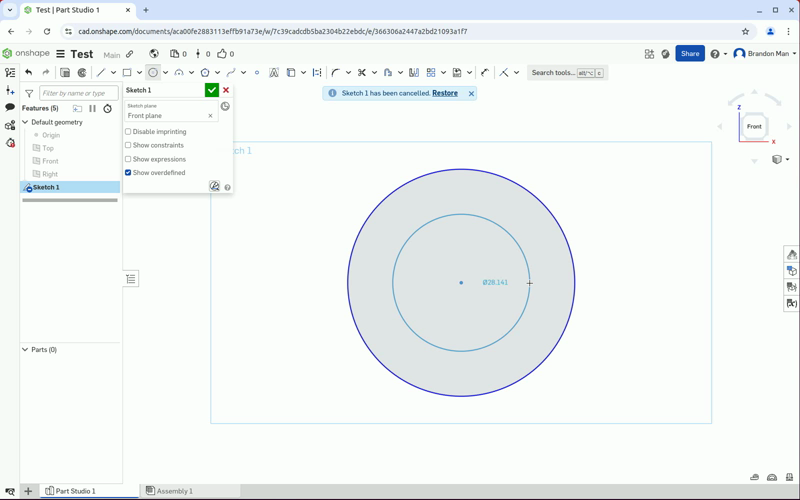
key(esc)
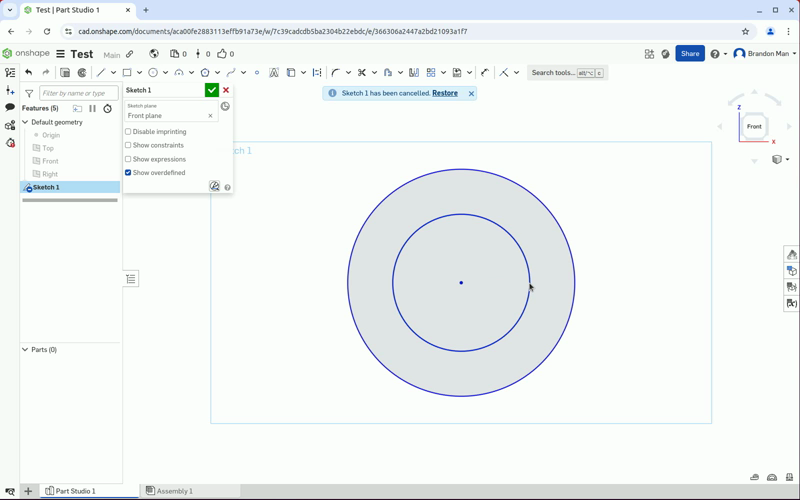
mouse_move(554, 282)
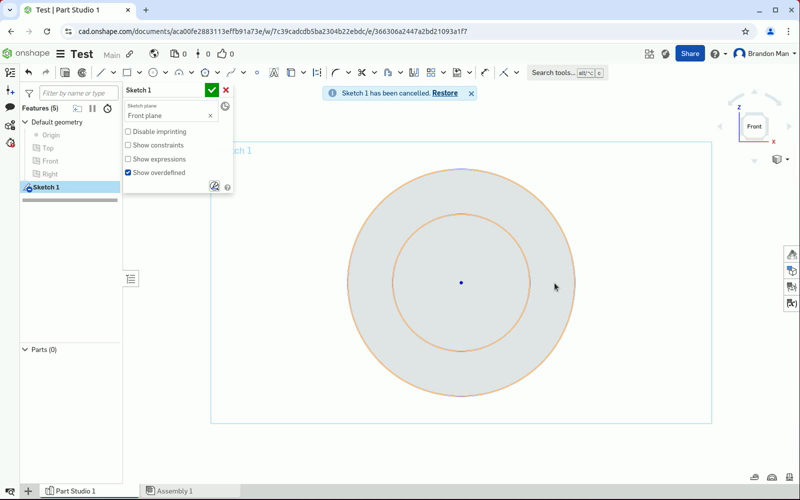
click(554, 282)
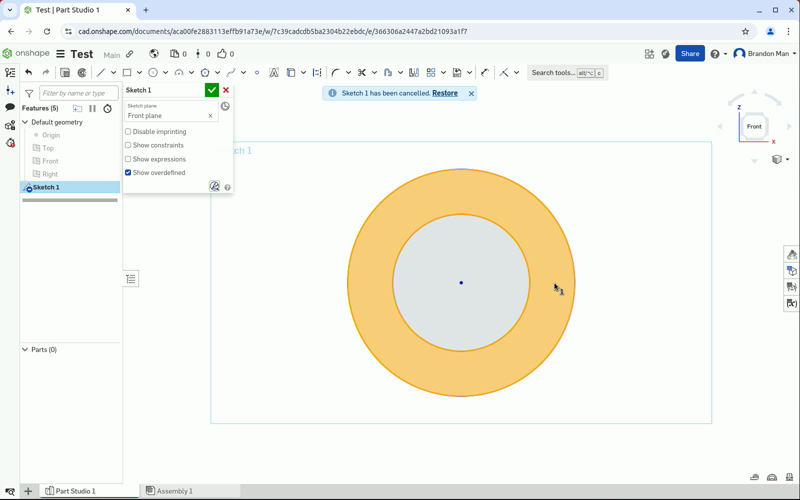
mouse_move(73, 352)
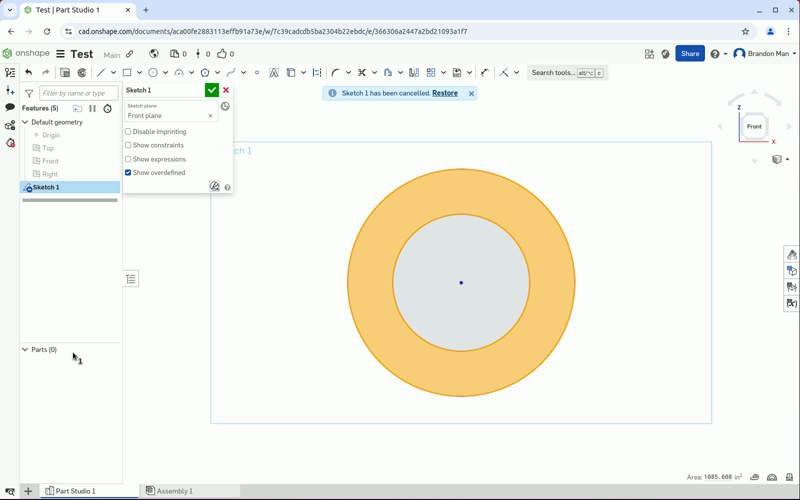
key(shift+y)
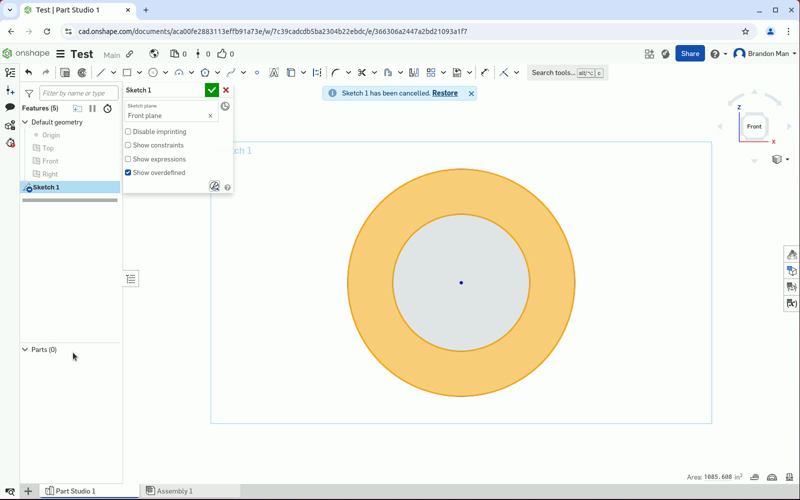
key(shift+e)
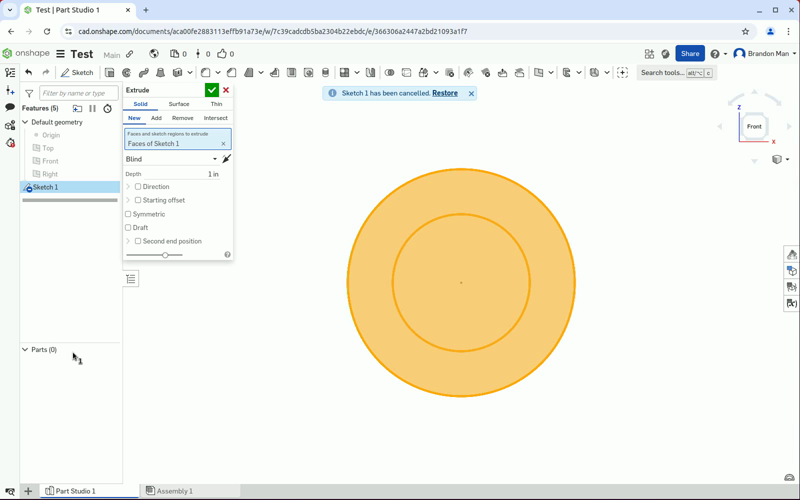
mouse_move(143, 106)
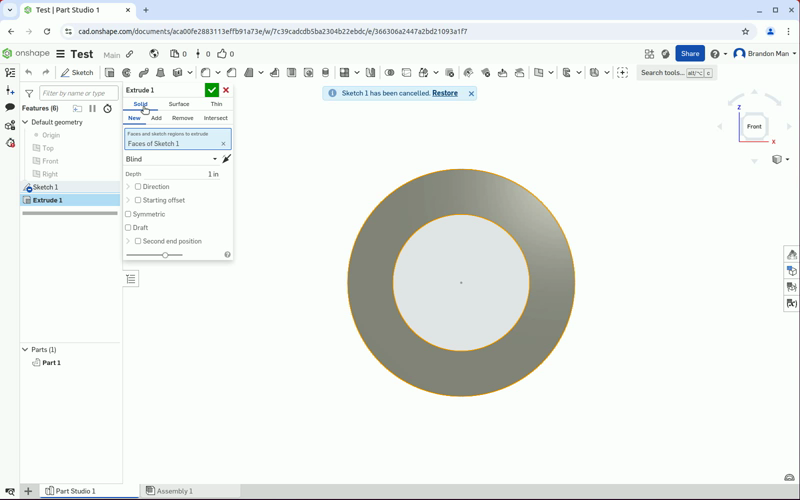
click(143, 106)
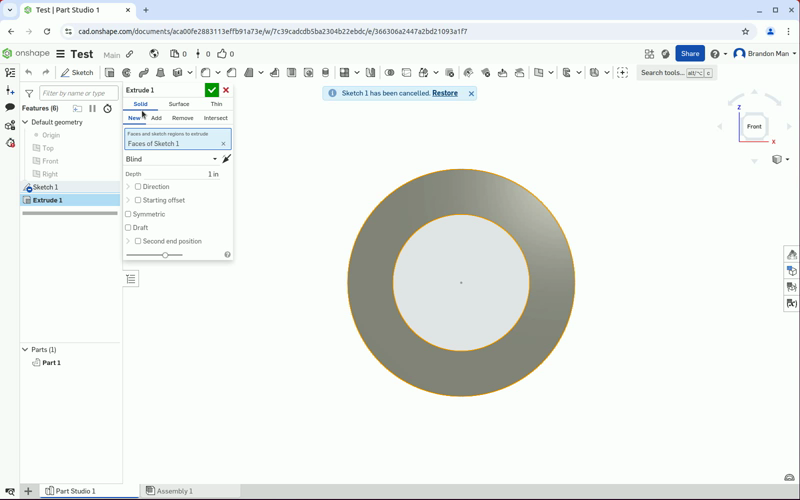
mouse_move(137, 120)
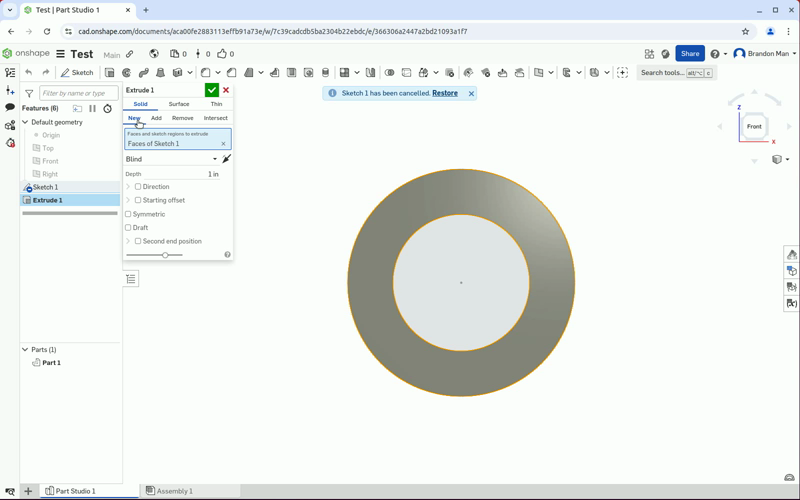
click(137, 120)
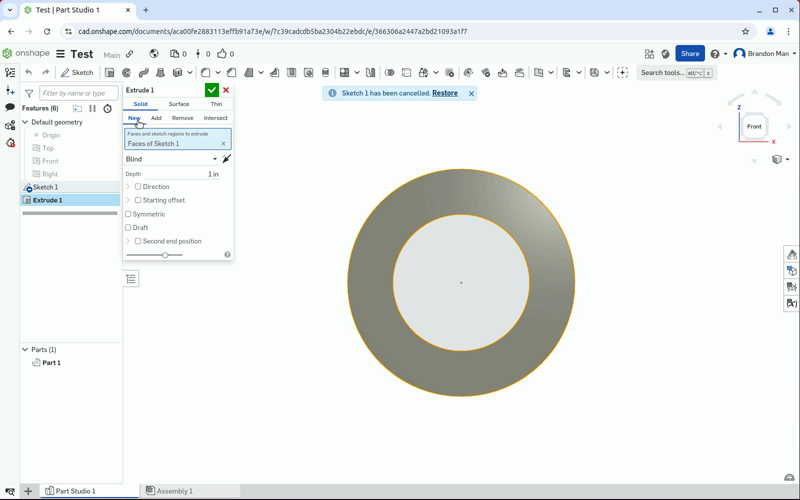
key(tab, 4)
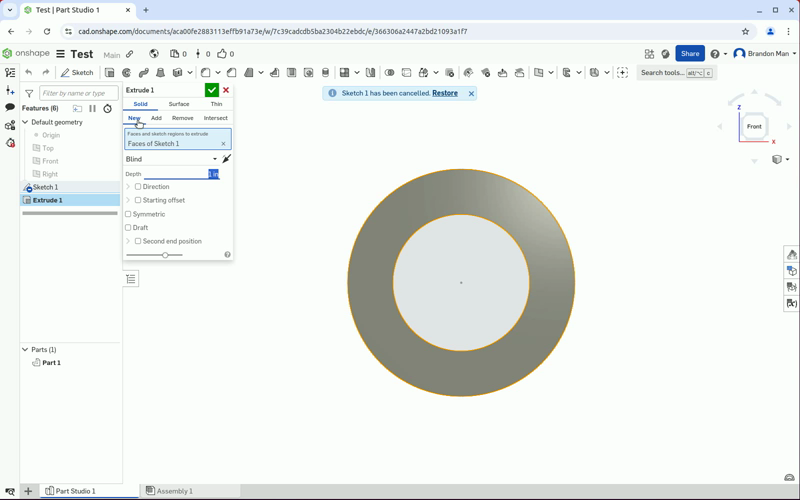
text(17.812)
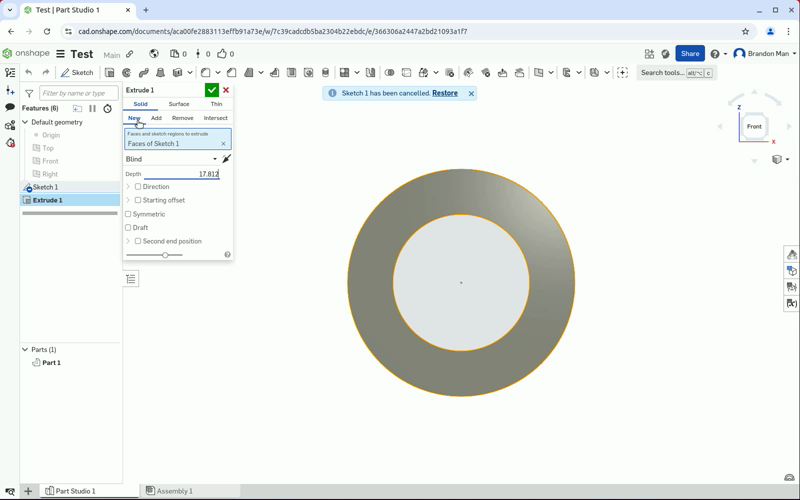
key(tab, 3)
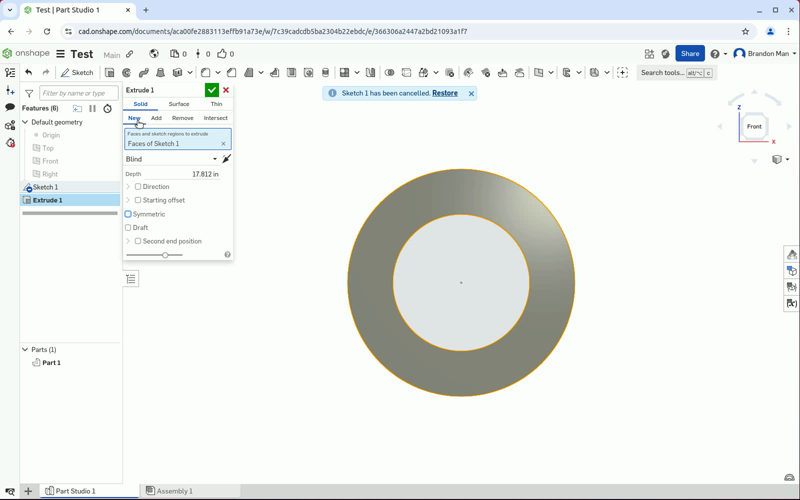
key(space)
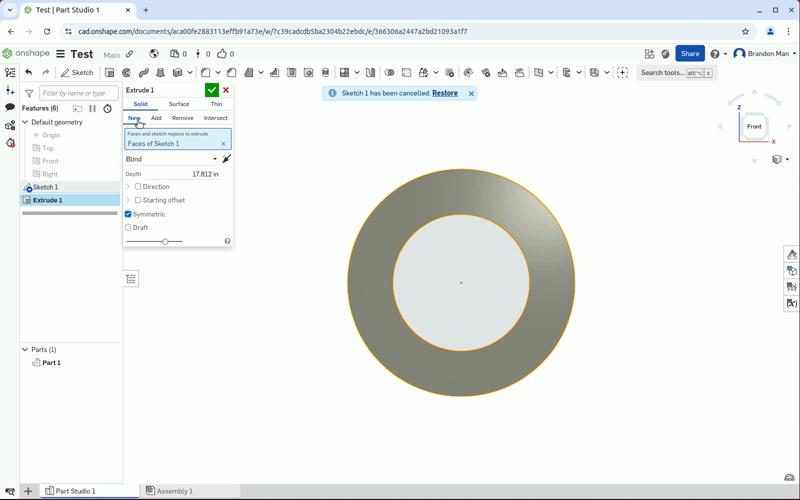
key(enter)
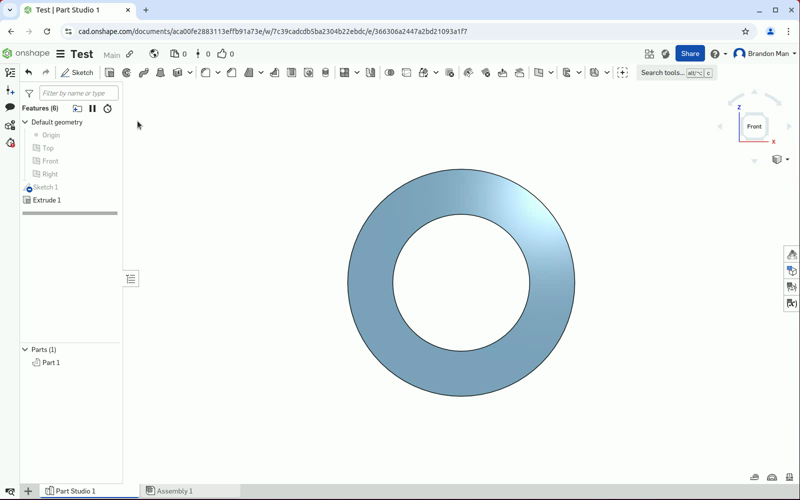
key(shift+h)
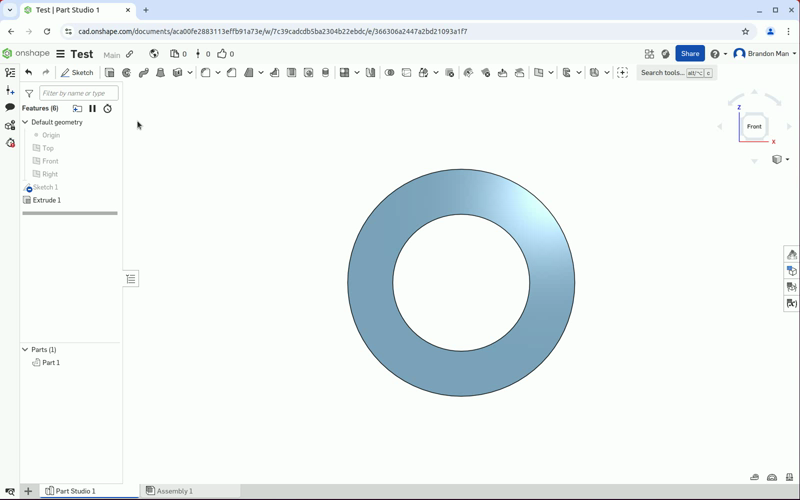
key(shift+h)
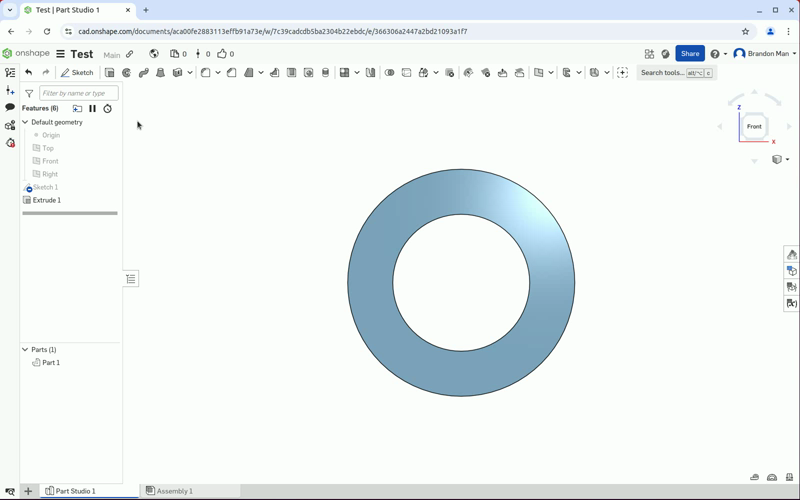
mouse_move(73, 189)
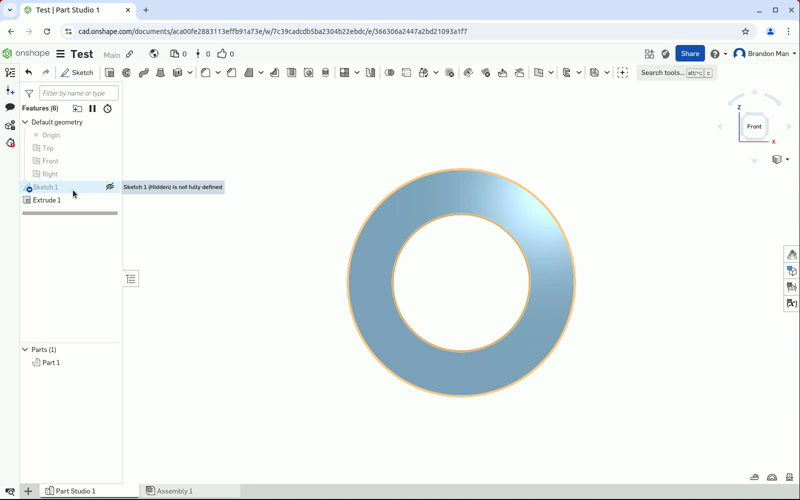
click(73, 189)
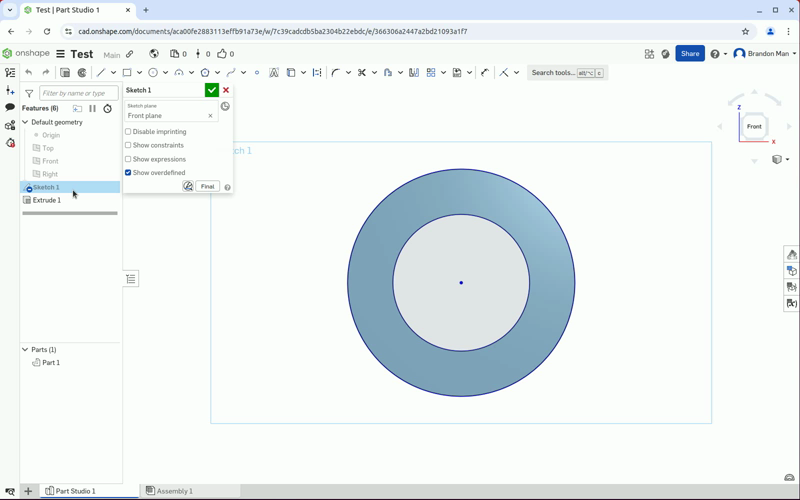
mouse_move(229, 92)
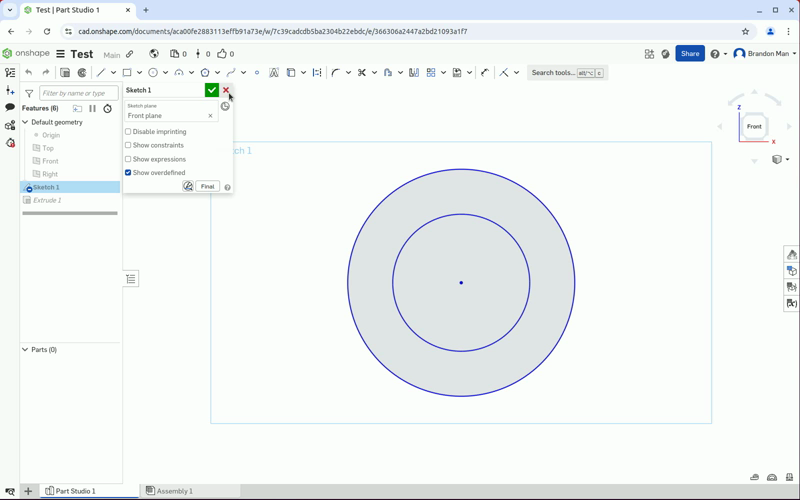
click(229, 92)
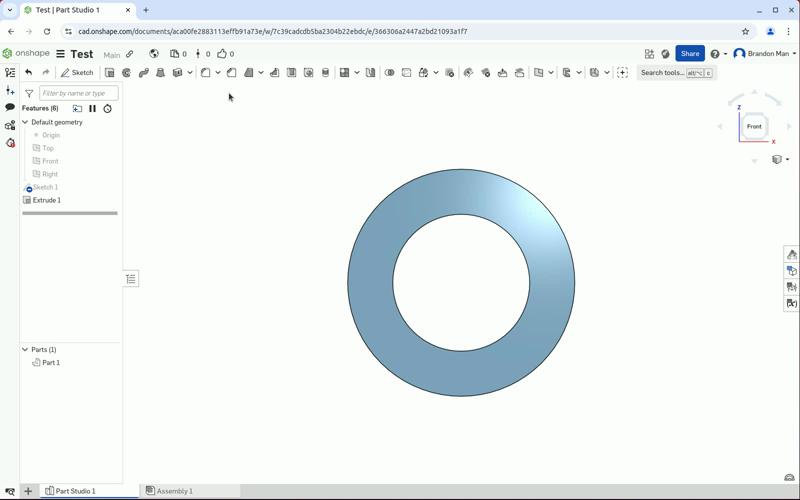
mouse_move(73, 352)
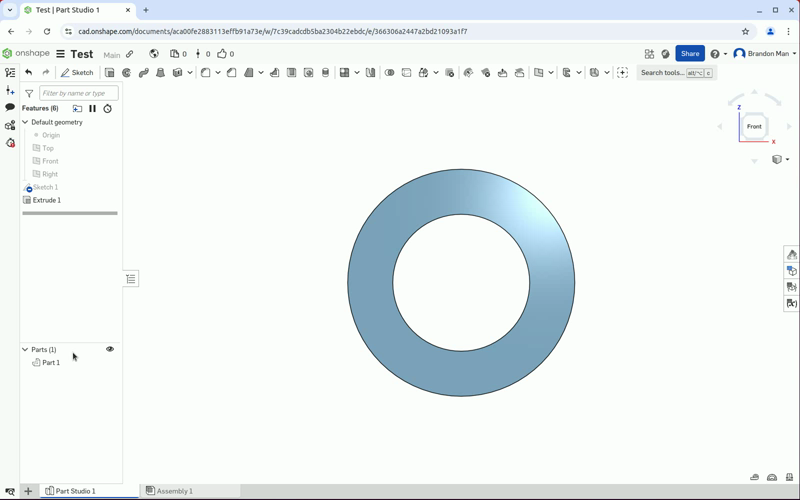
key(y)
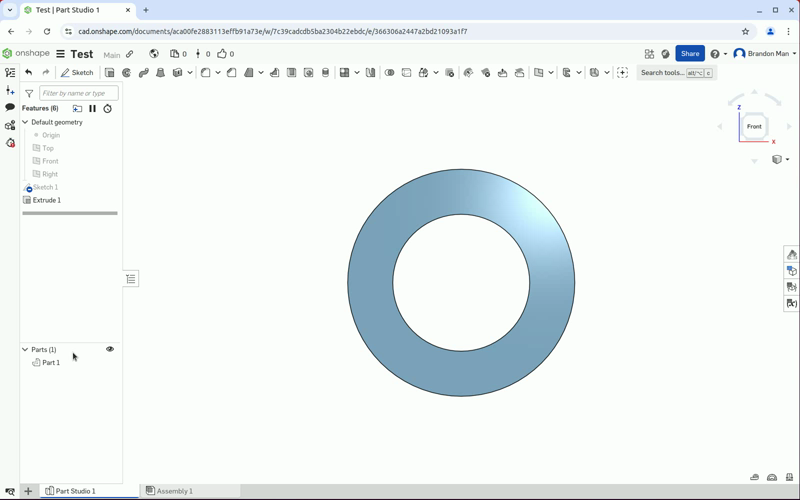
key(shift+p)
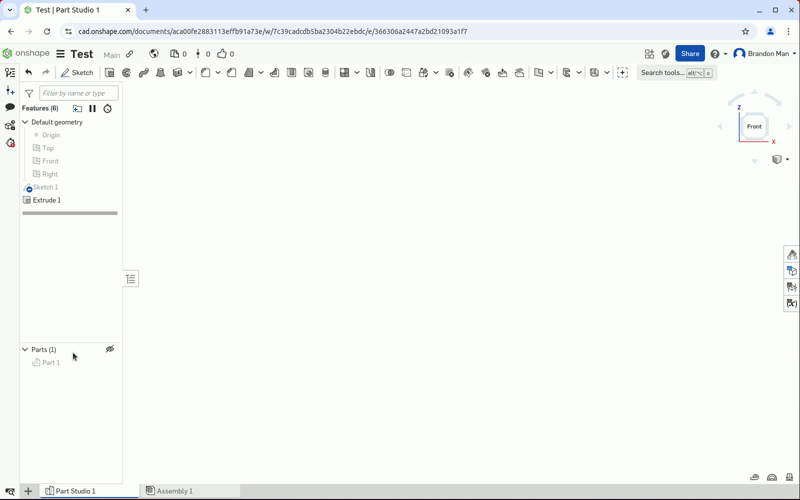
key(space)
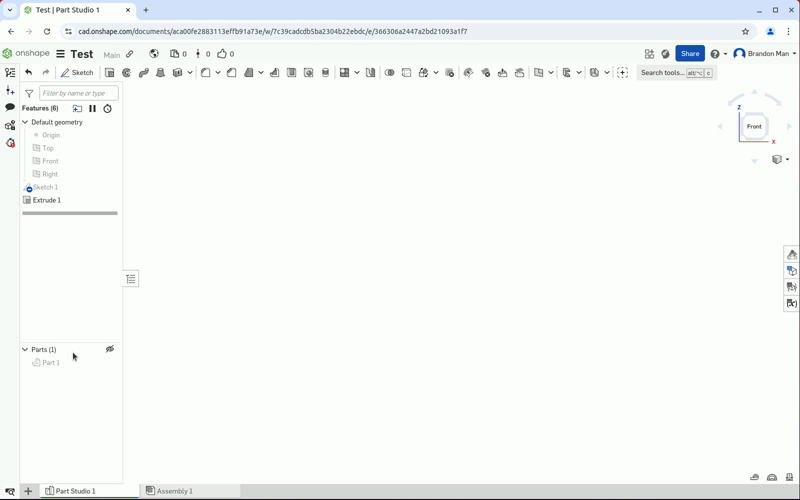
key_down(shift)
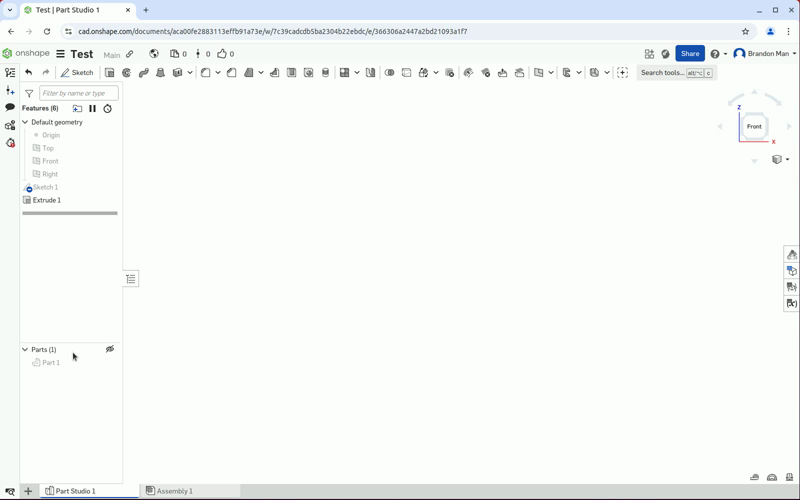
key(left)
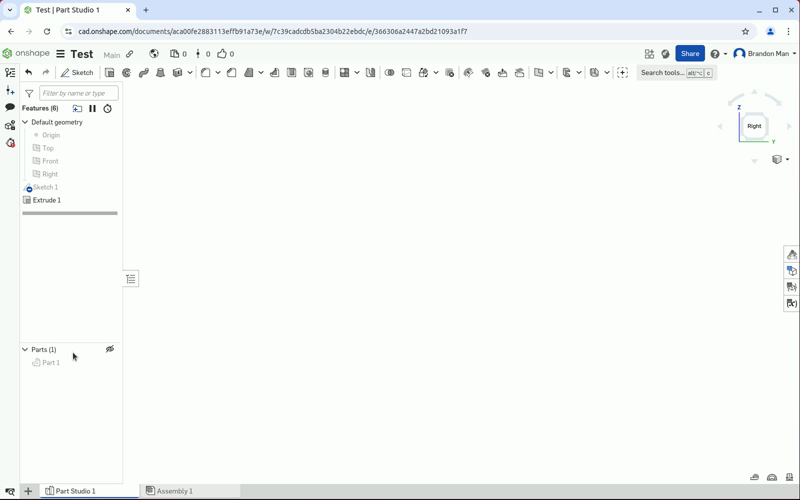
key_up(shift)
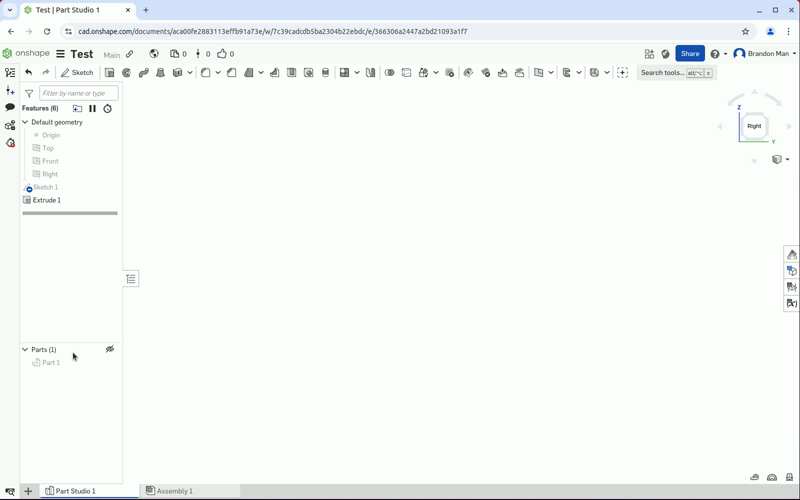
mouse_move(73, 352)
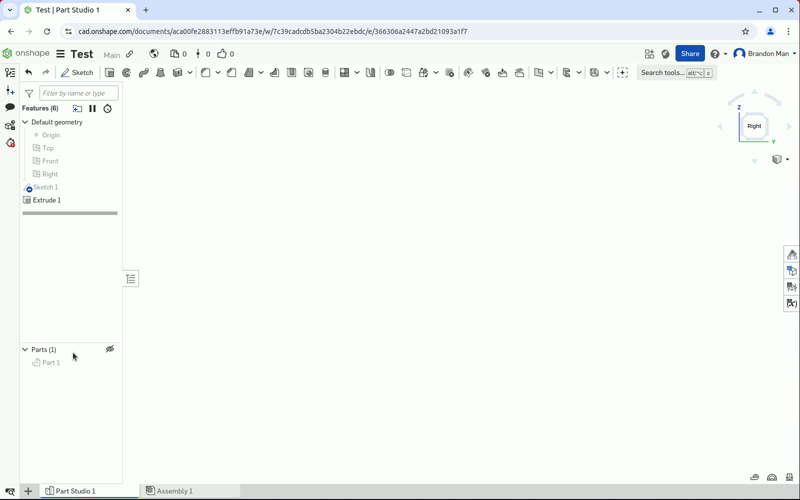
key(shift+y)
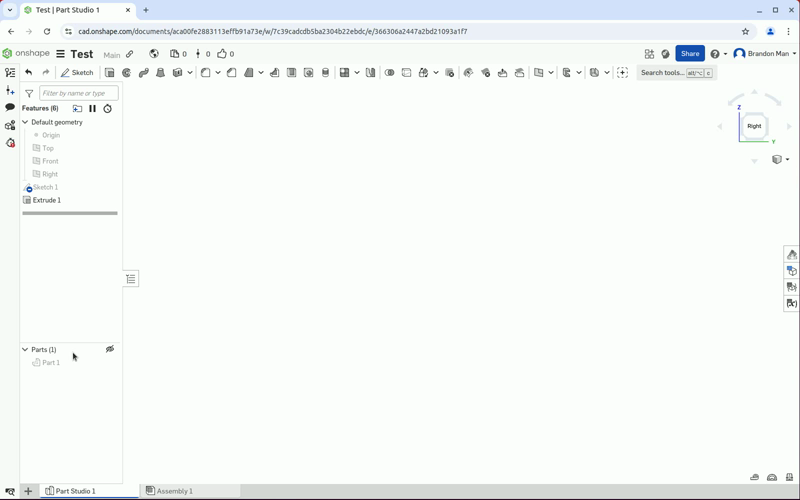
key(shift+s)
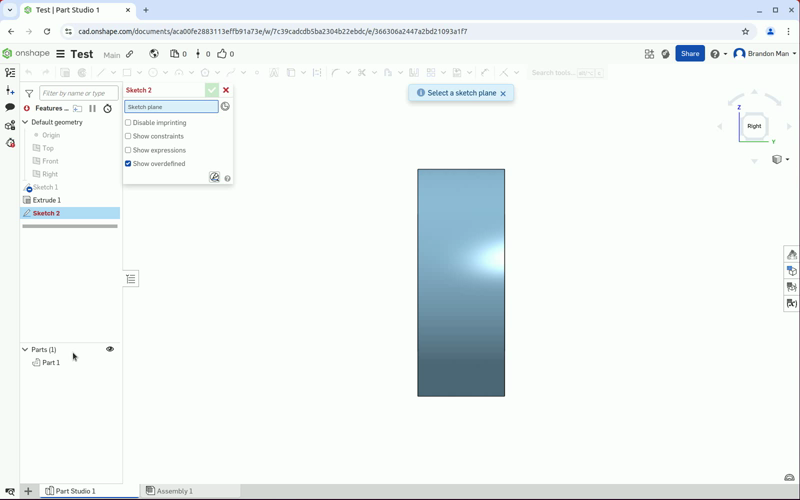
mouse_move(73, 176)
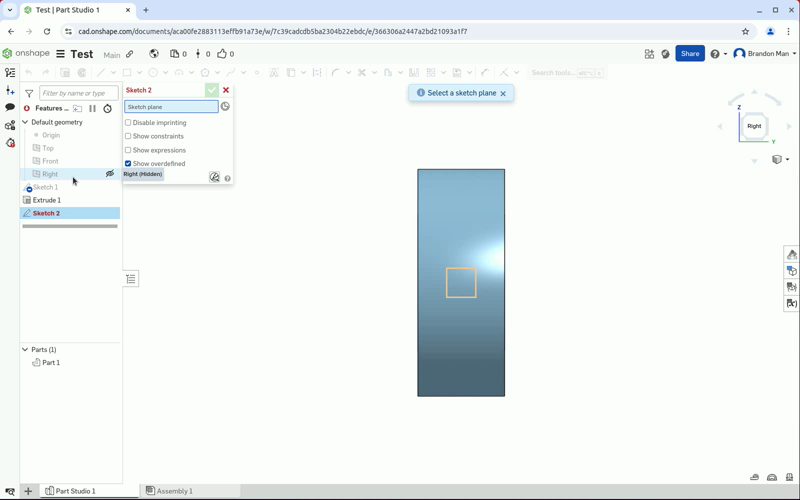
click(73, 176)
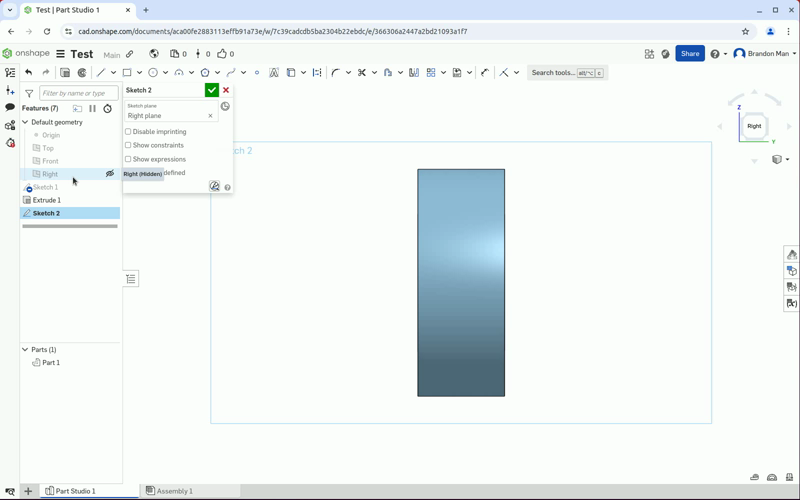
mouse_move(73, 352)
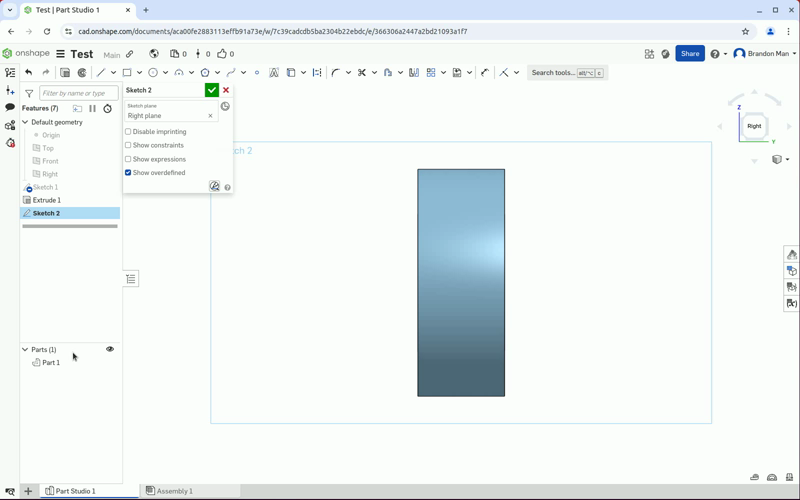
key(y)
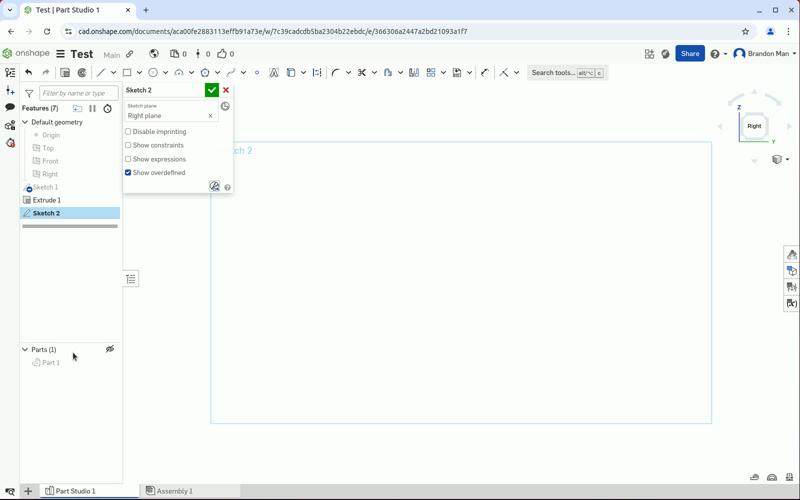
key(c)
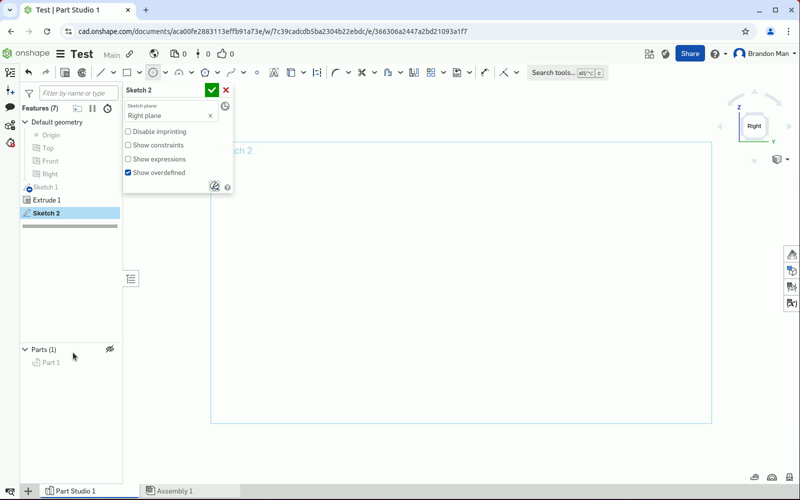
key_down(shift)
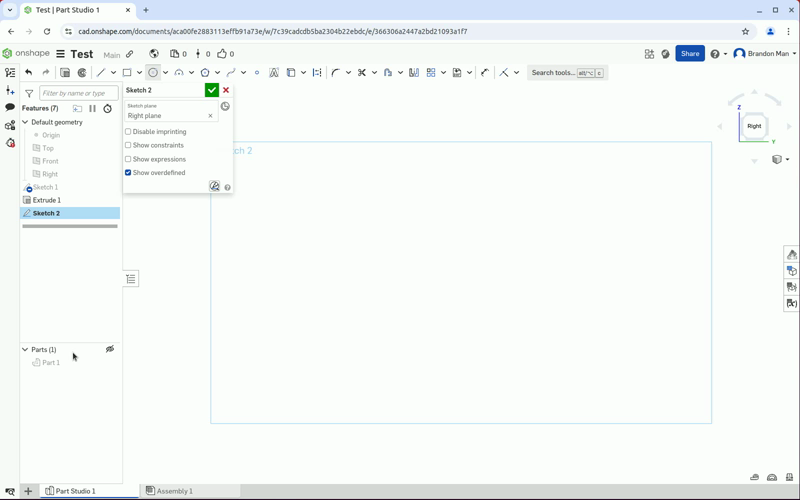
mouse_move(460, 282)
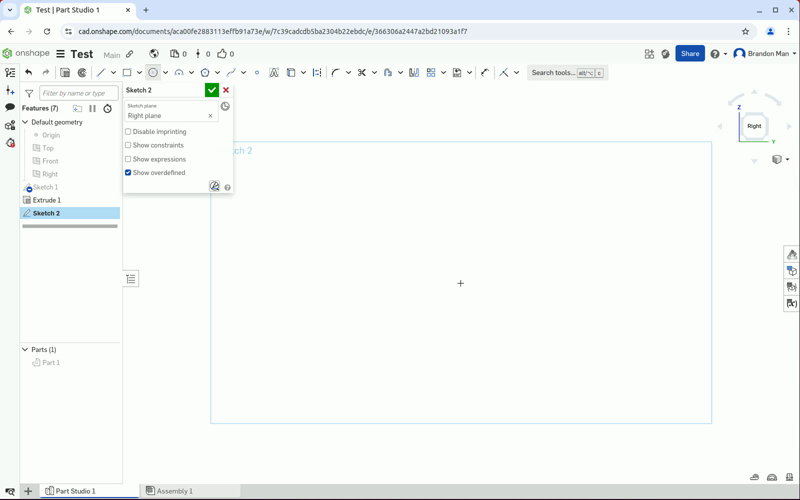
click(460, 282)
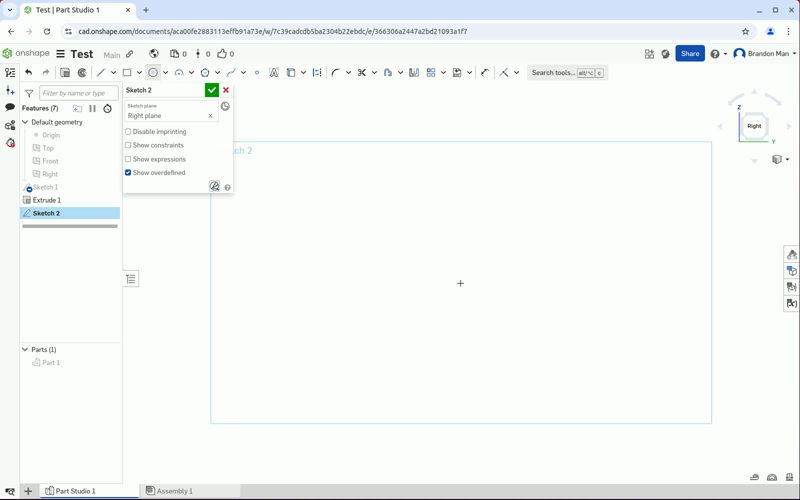
key_up(shift)
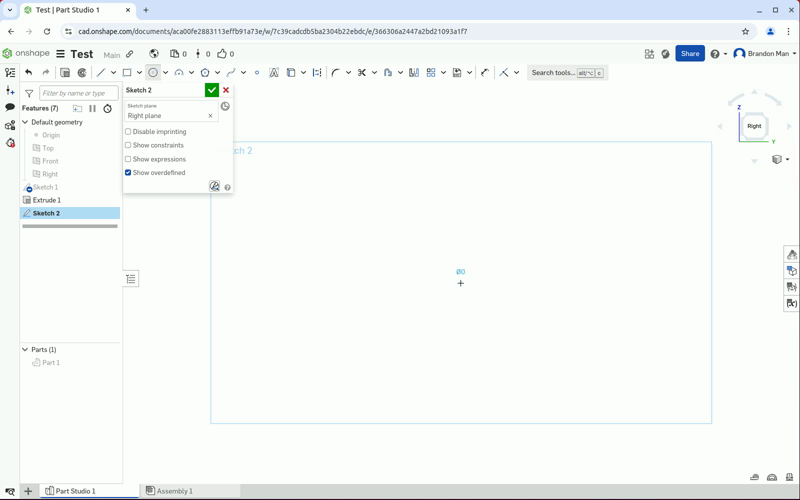
mouse_move(473, 282)
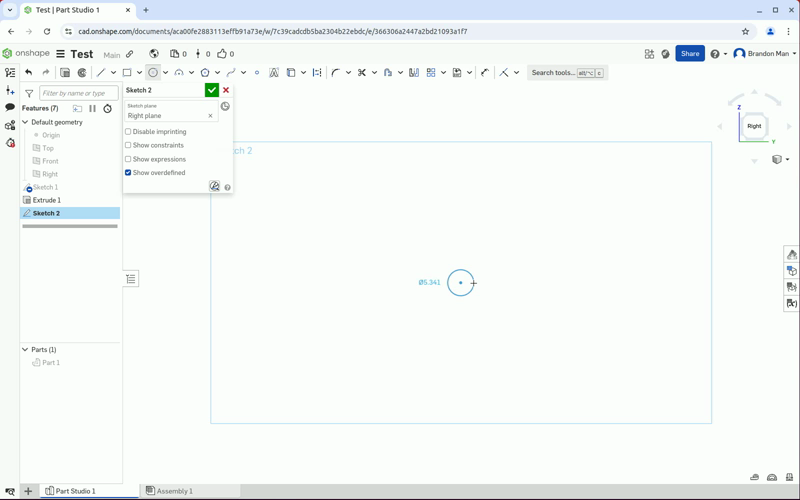
click(473, 282)
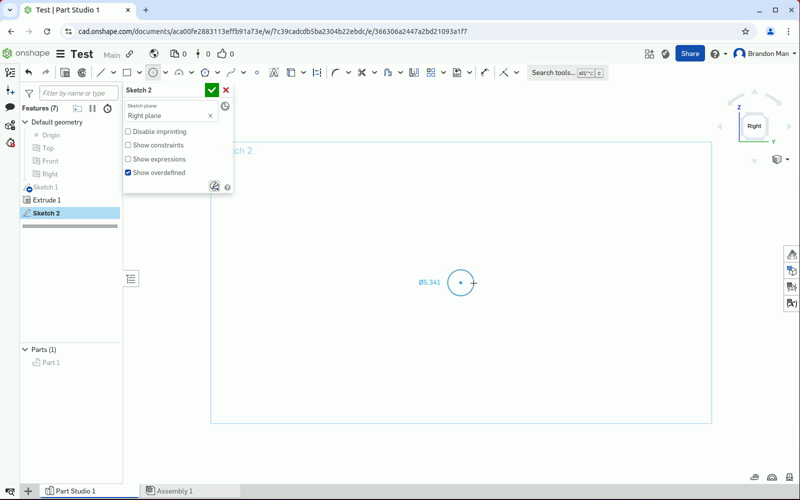
key(esc)
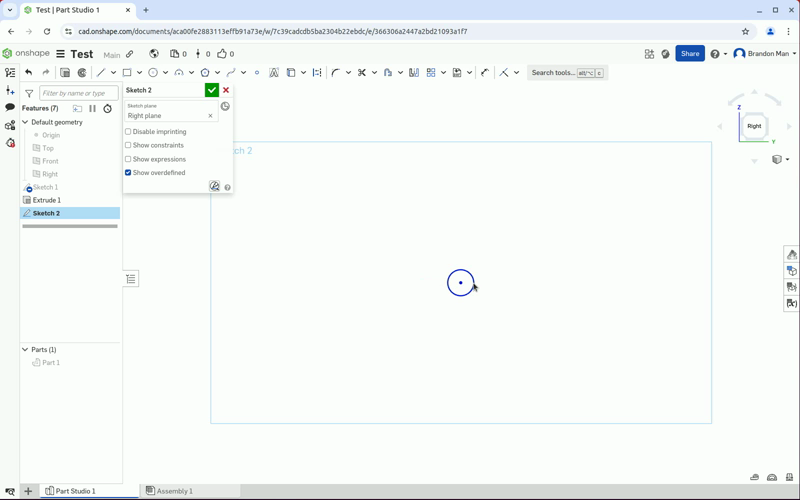
mouse_move(454, 282)
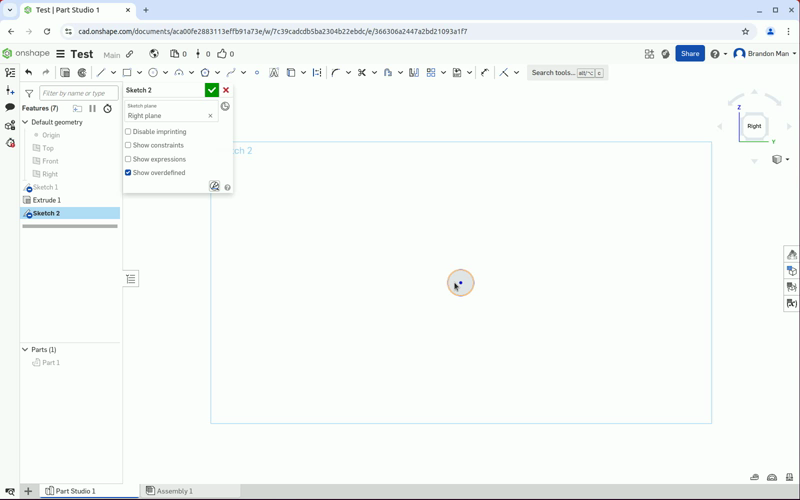
scroll(6)
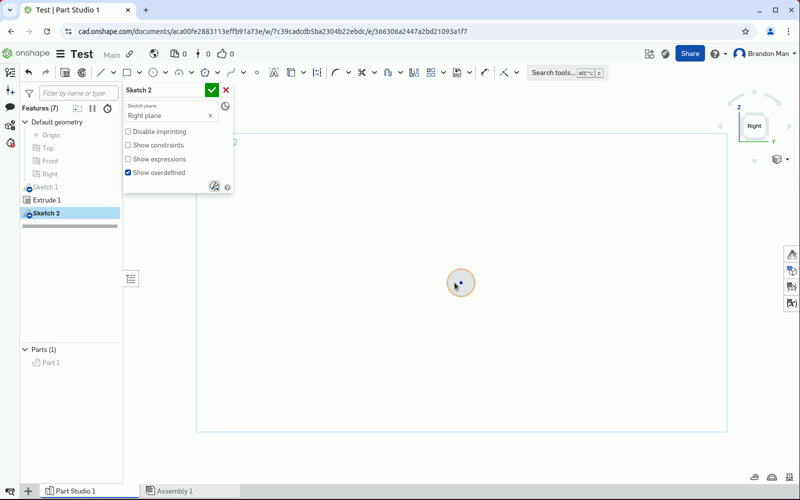
scroll(6)
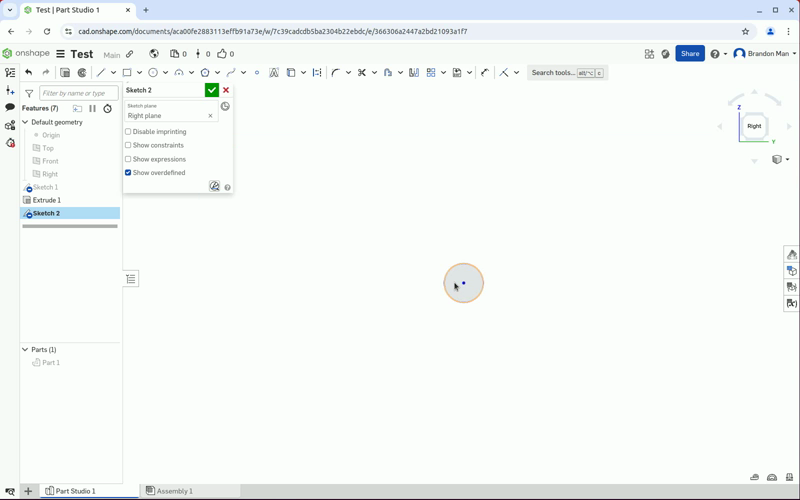
scroll(6)
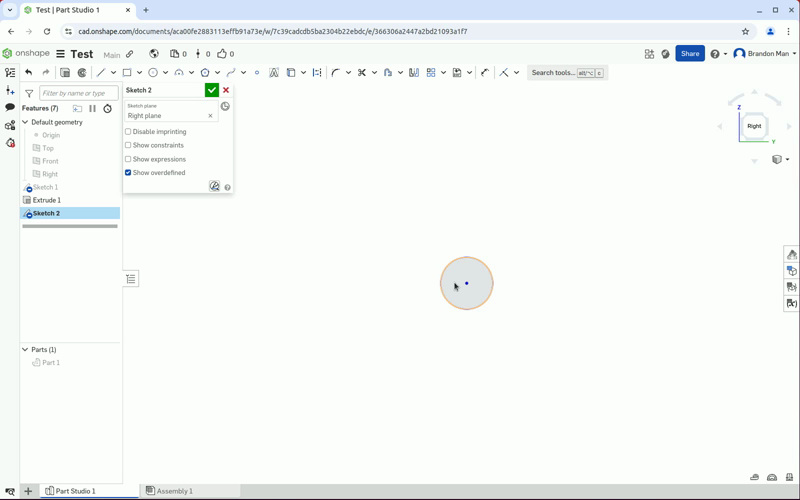
scroll(6)
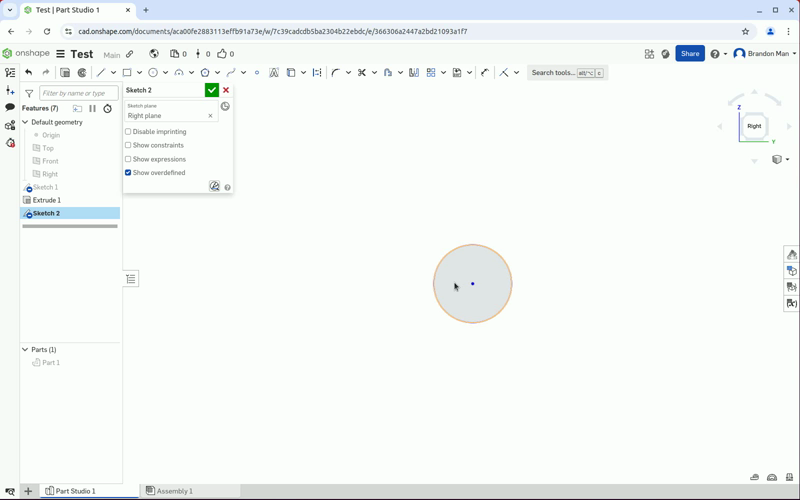
scroll(6)
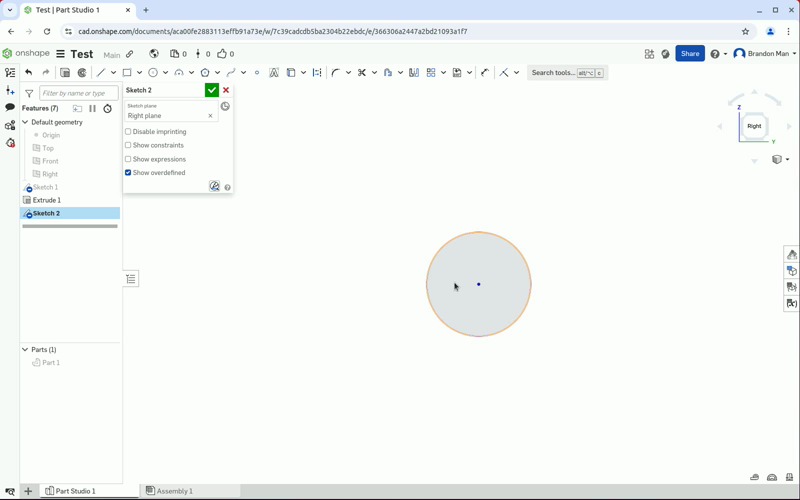
scroll(6)
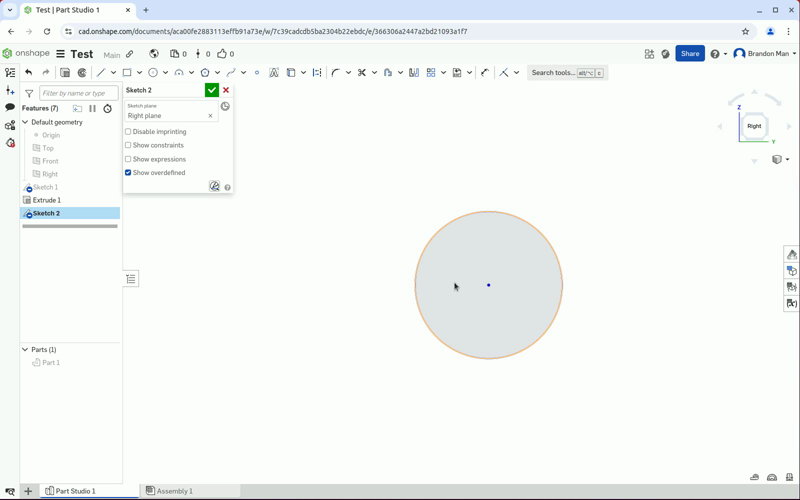
scroll(6)
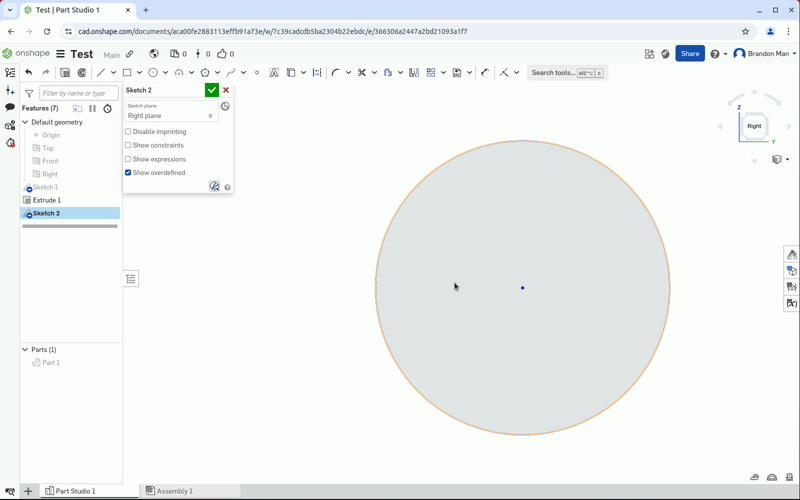
click(454, 282)
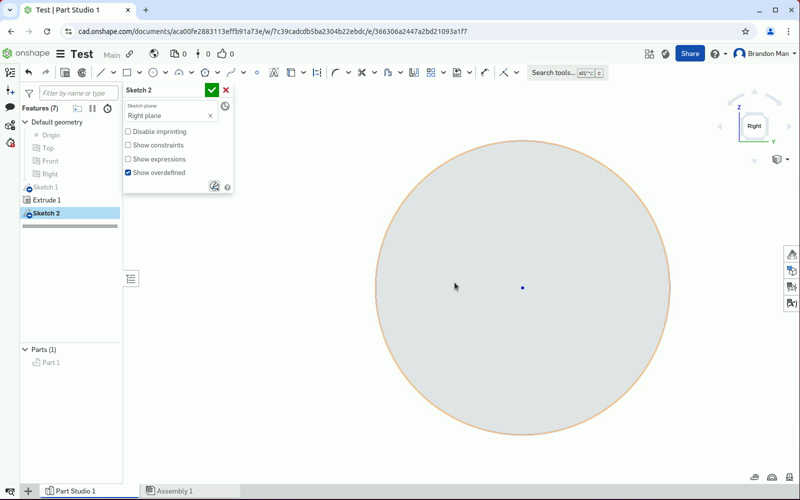
scroll(-6)
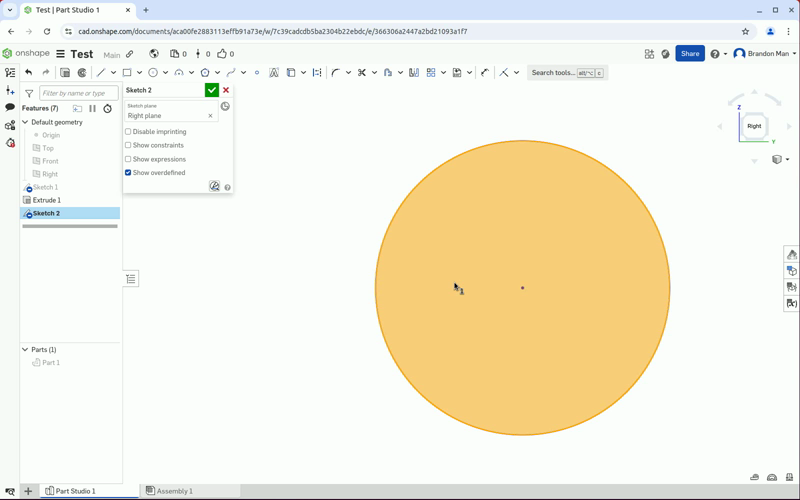
scroll(-6)
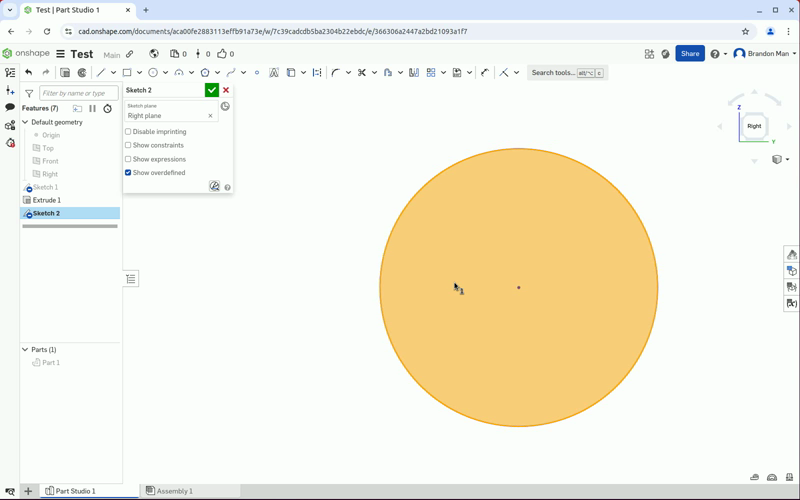
scroll(-6)
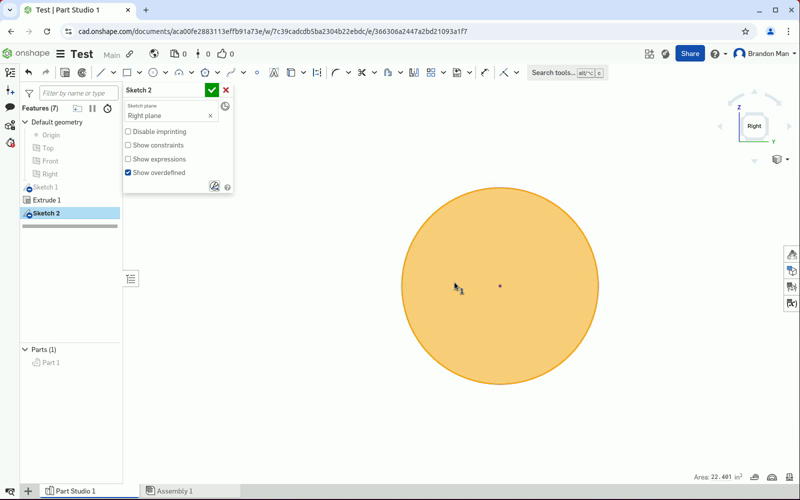
scroll(-6)
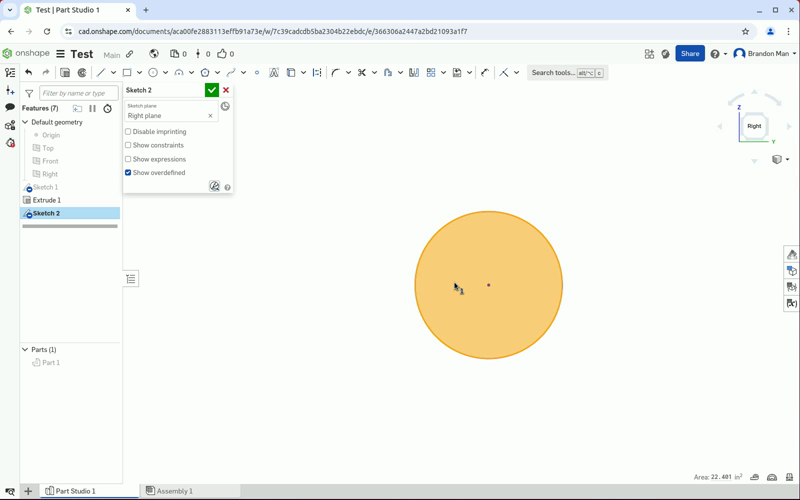
scroll(-6)
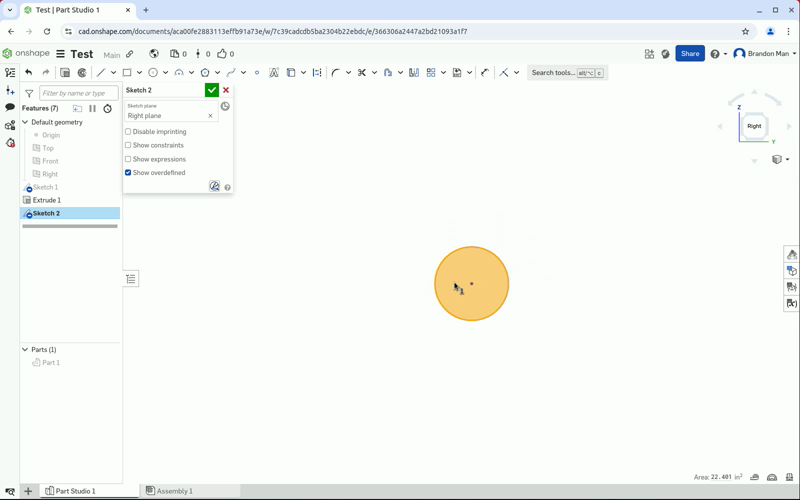
scroll(-6)
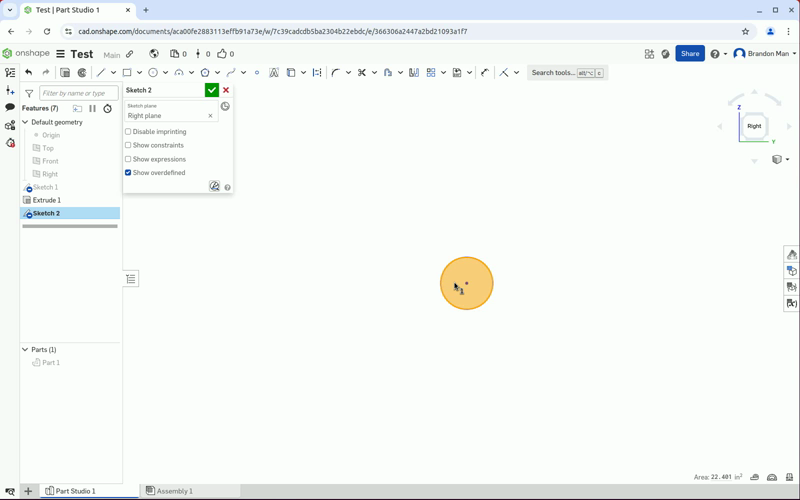
scroll(-6)
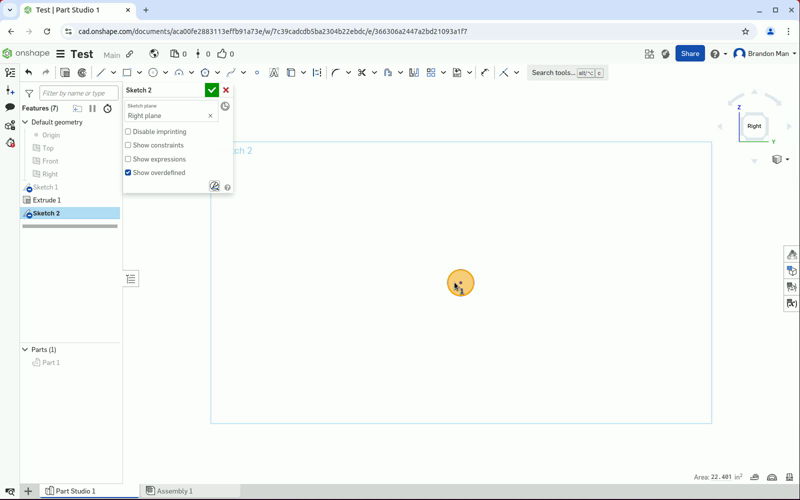
mouse_move(73, 352)
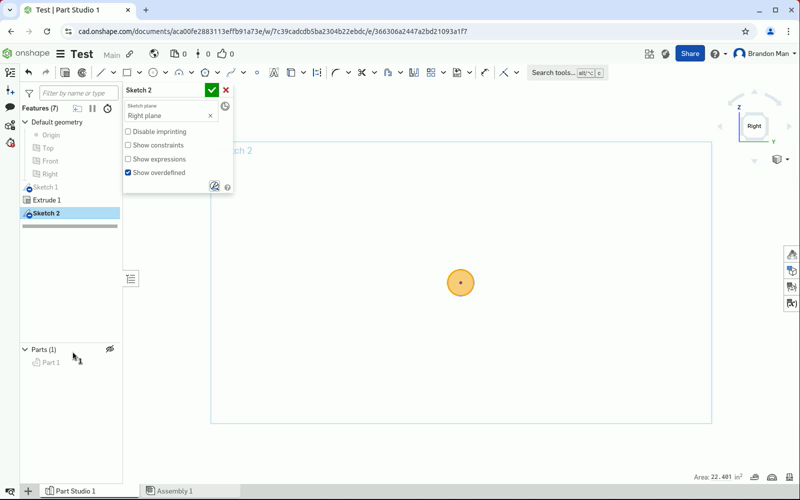
key(shift+y)
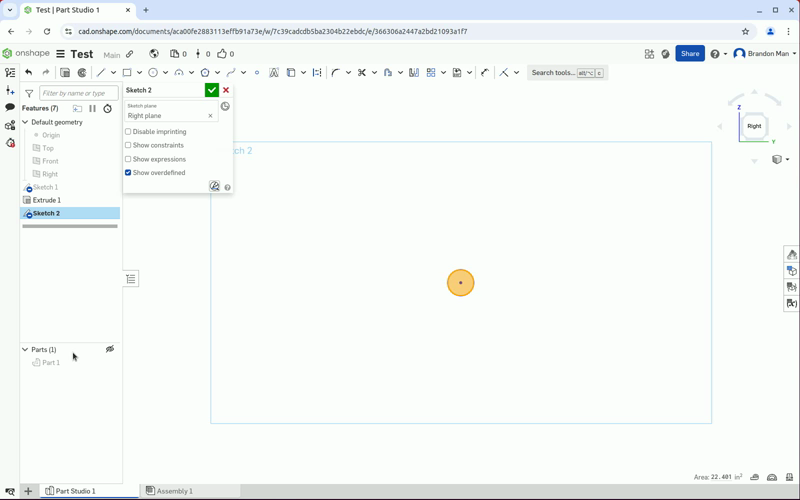
key(shift+e)
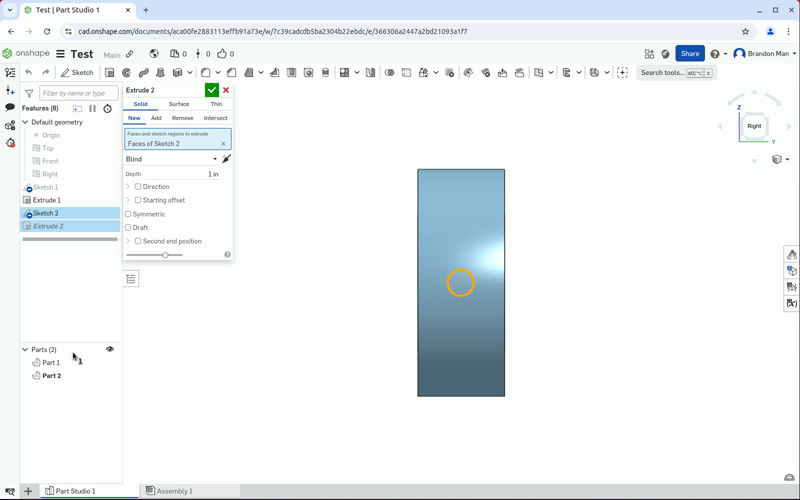
mouse_move(143, 106)
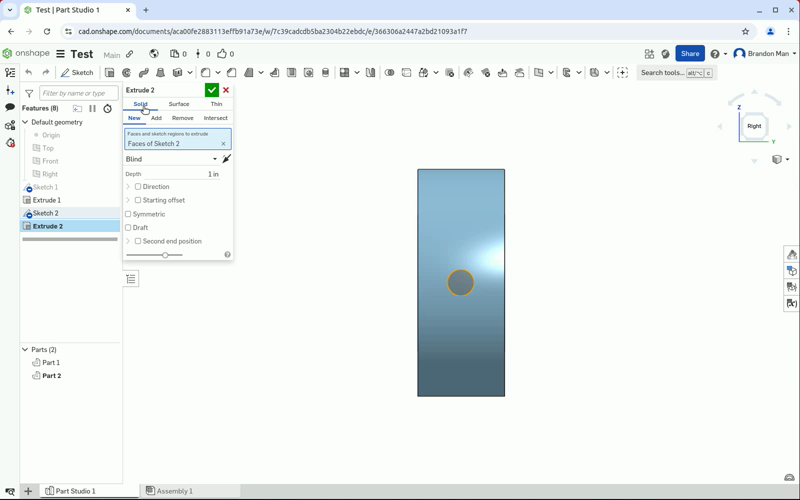
click(143, 106)
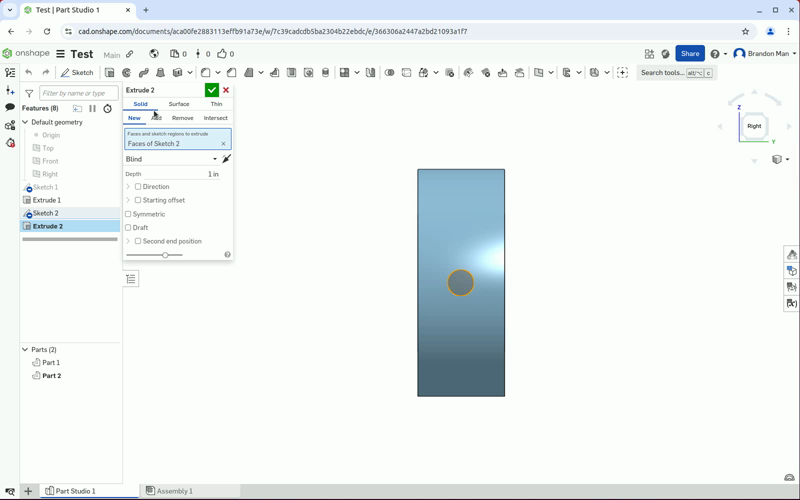
mouse_move(186, 120)
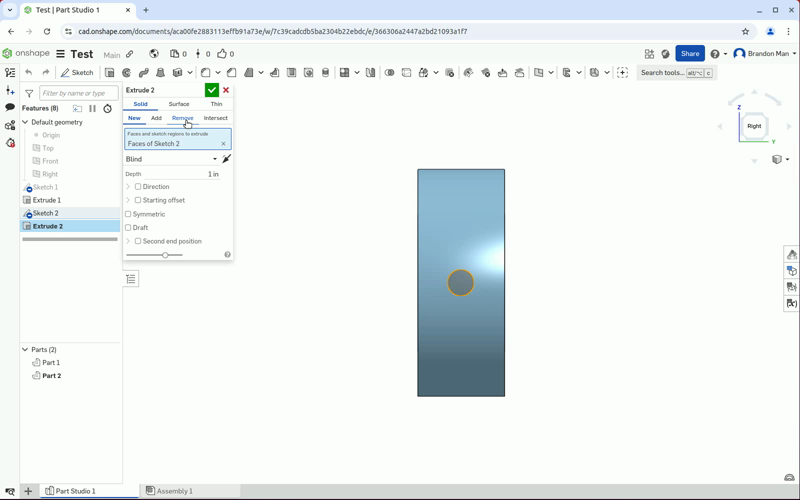
click(186, 120)
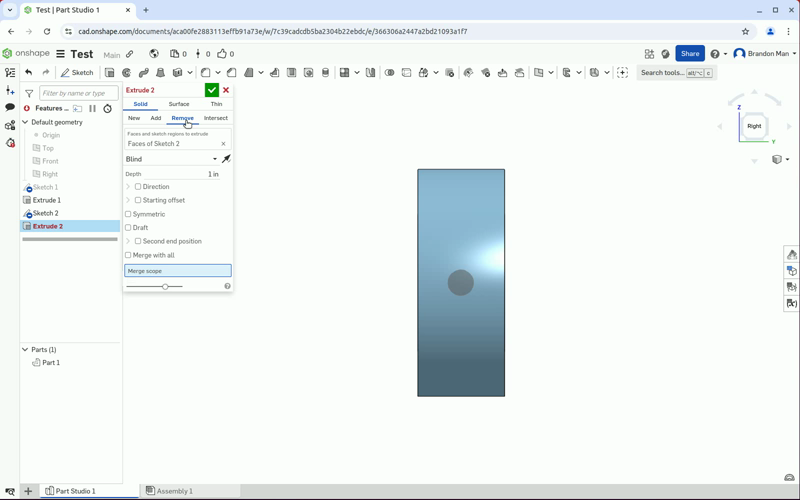
key(tab, 4)
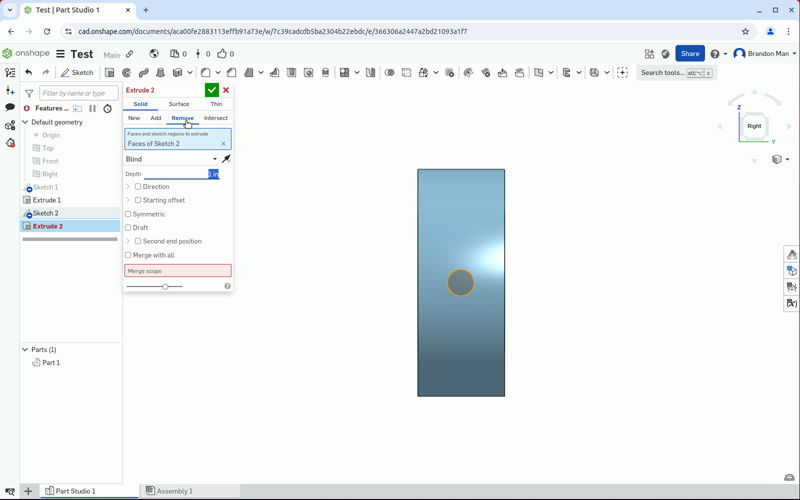
text(-61.14)
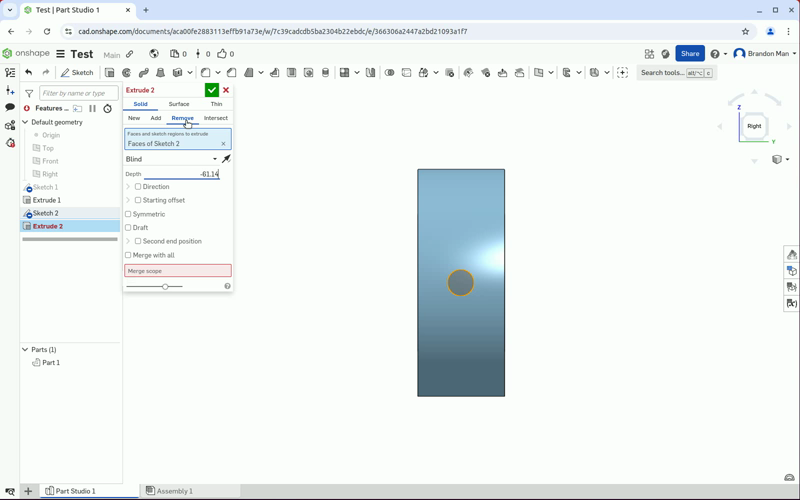
key(tab, 3)
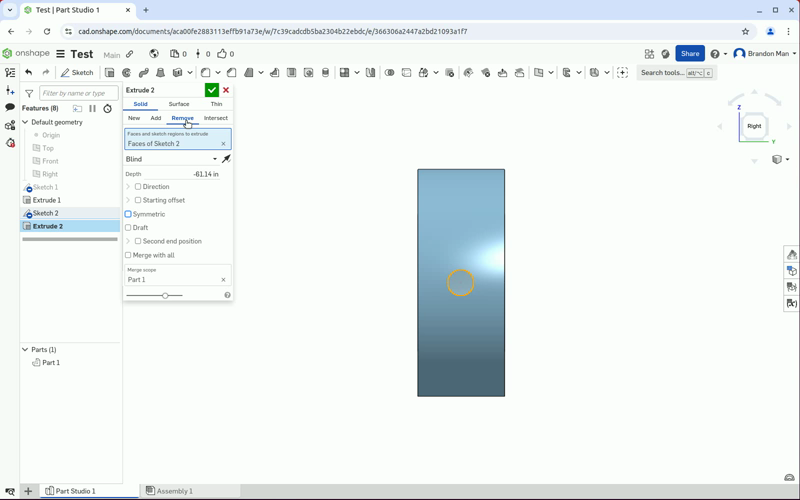
key(space)
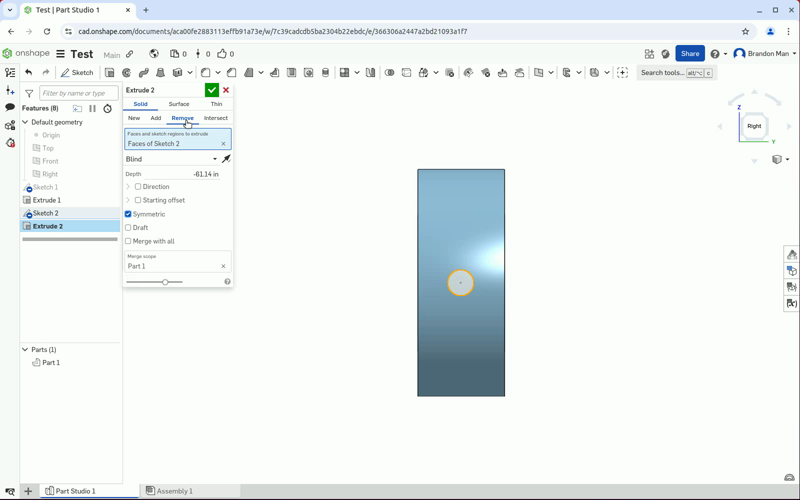
key(tab, 2)
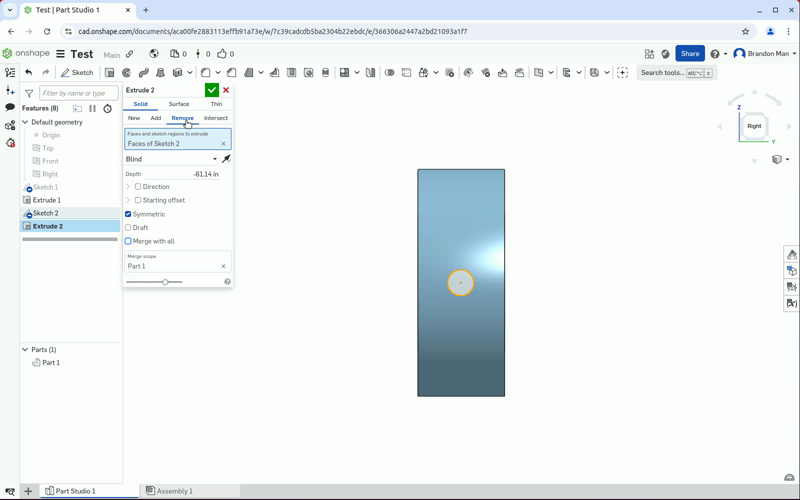
key(space)
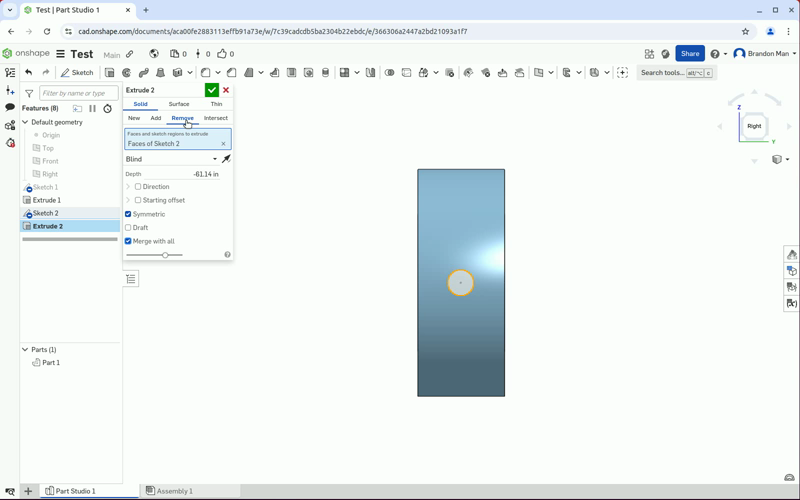
key(enter)
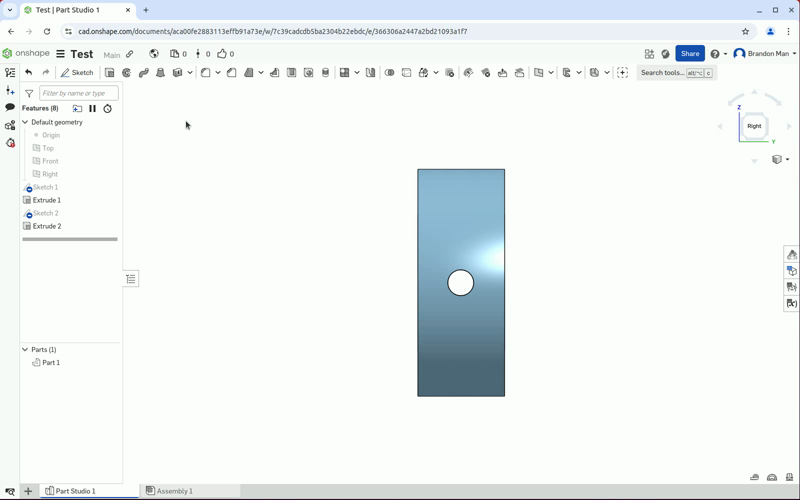
key(shift+h)
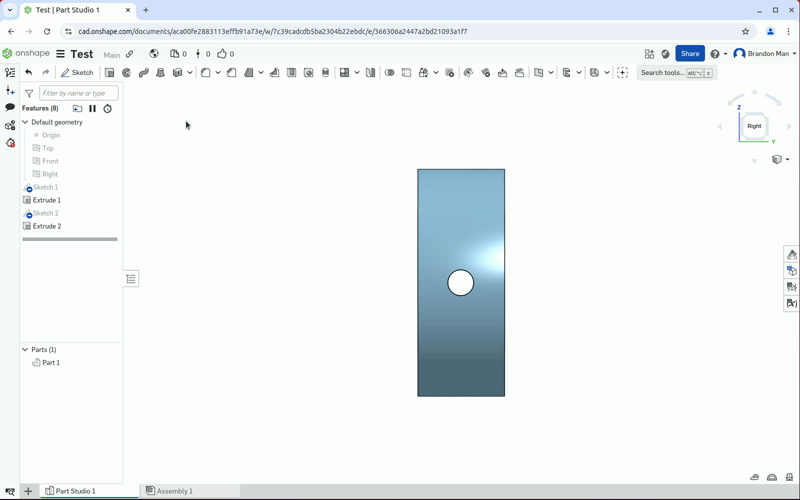
key(shift+h)
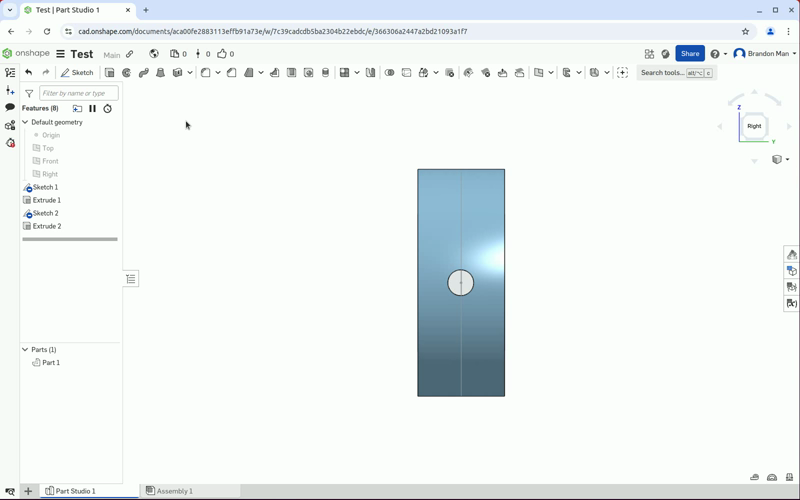
key(shift+7)
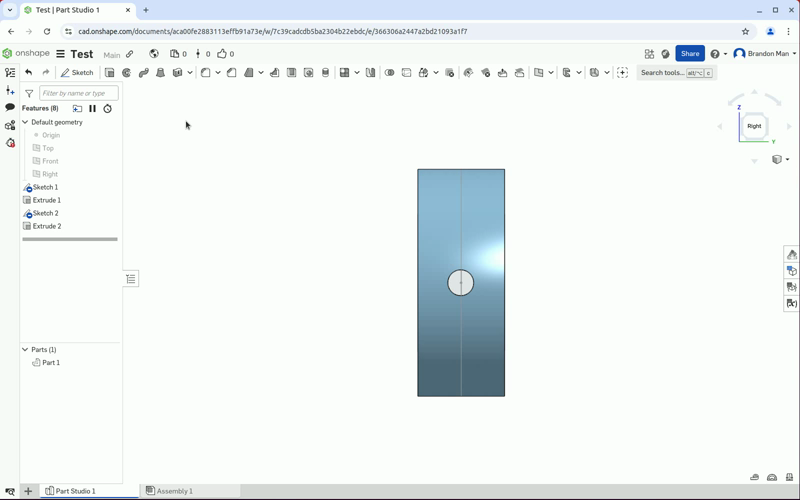
key(right, 2)
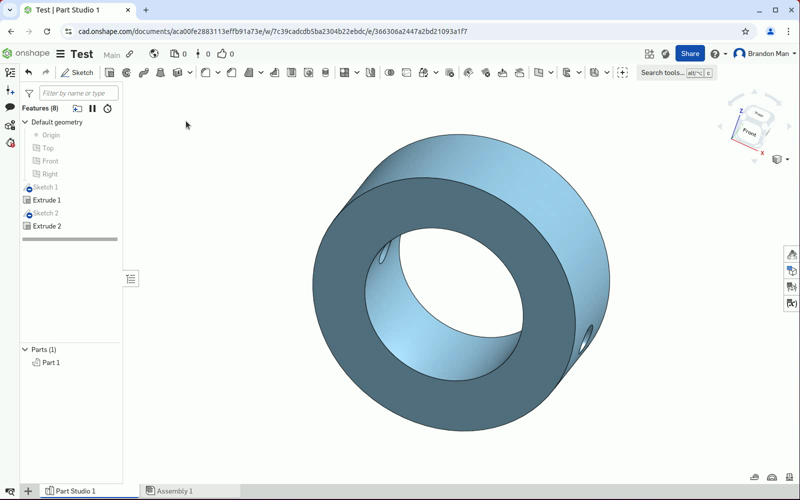
key(down, 2)
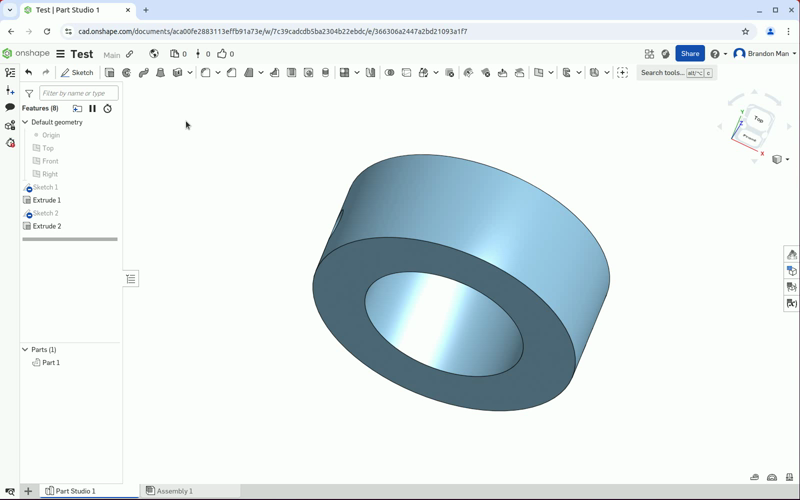
key(up, 2)
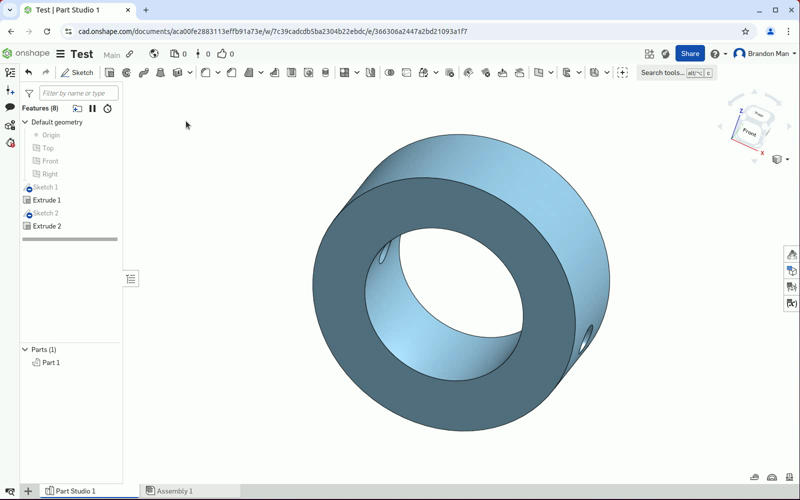
key(left, 2)
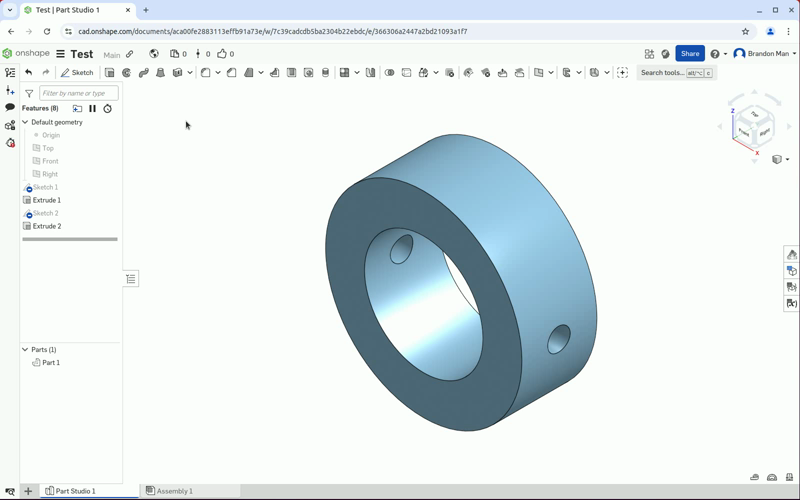
mouse_move(73, 189)
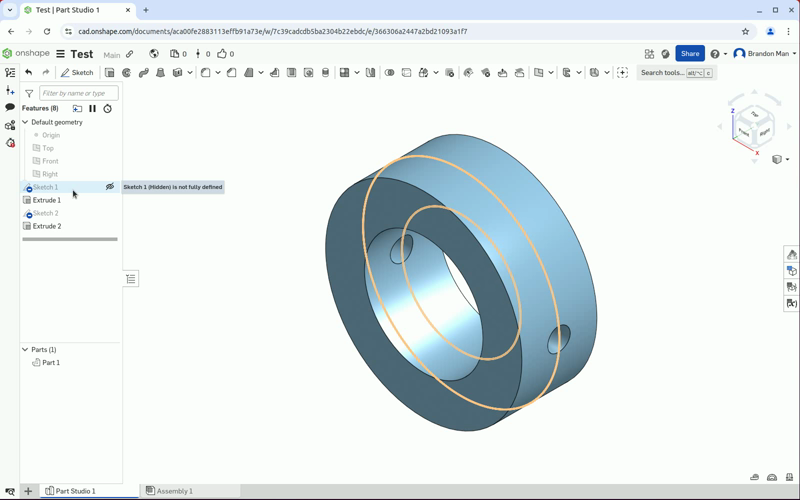
click(73, 189)